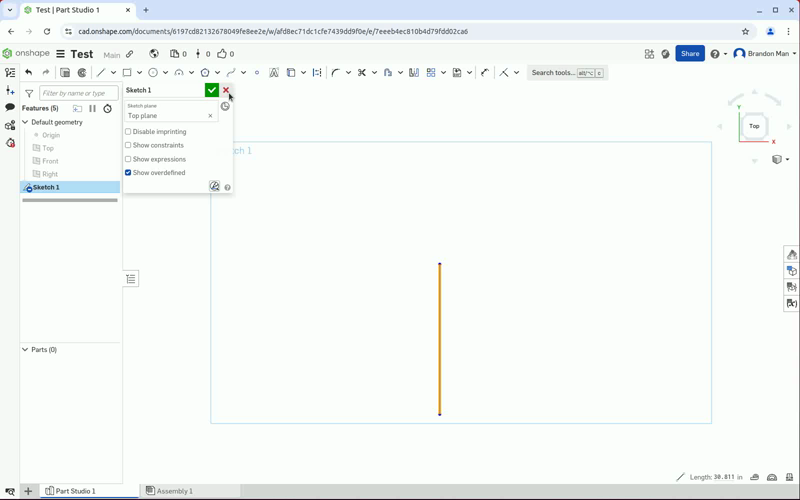
key(shift+h)
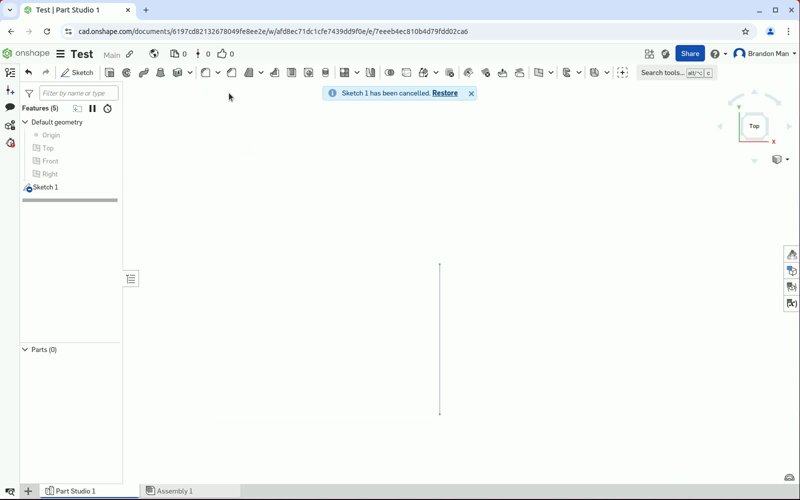
key(shift+s)
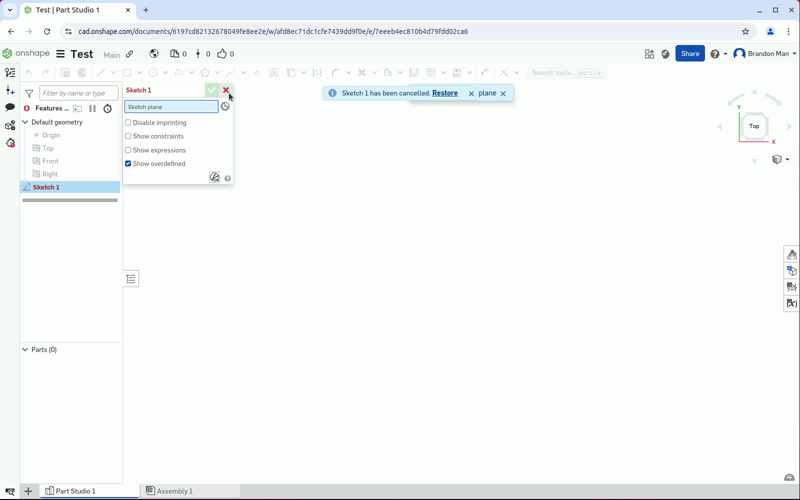
mouse_move(73, 150)
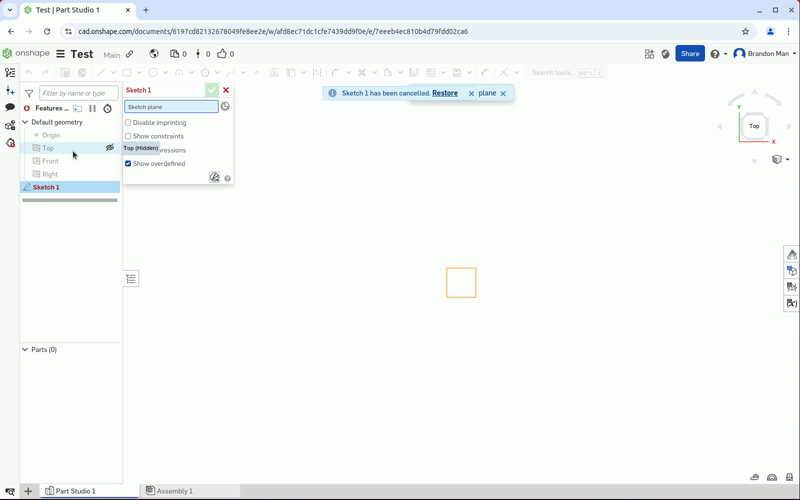
click(73, 150)
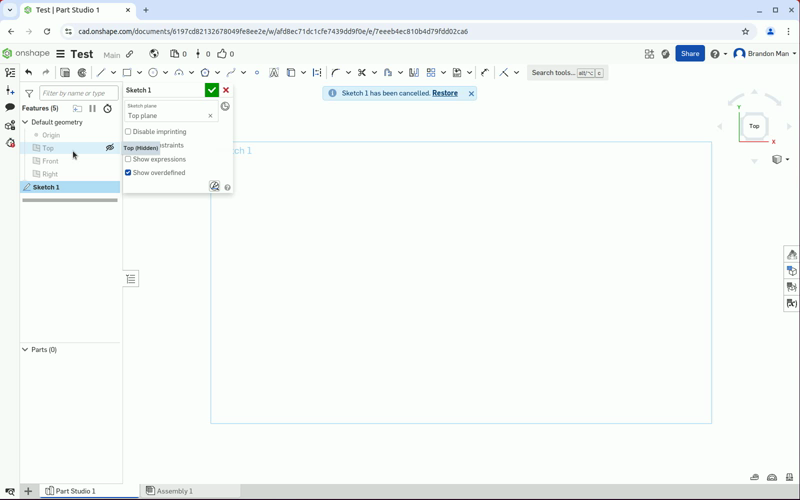
mouse_move(73, 352)
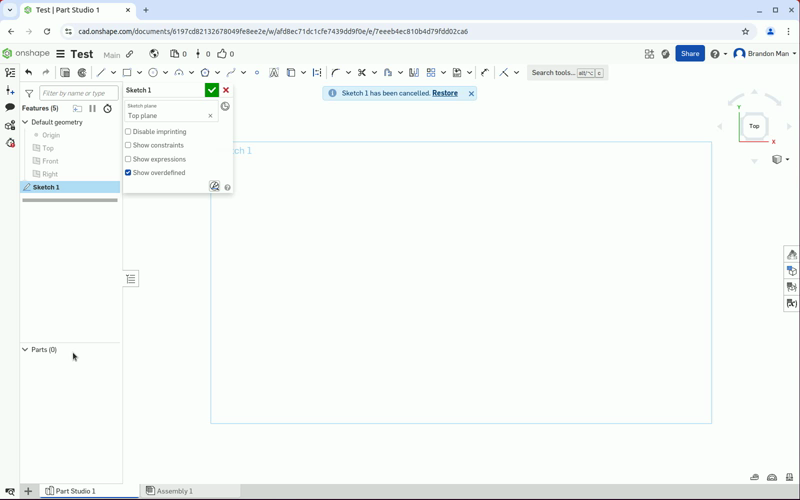
key(y)
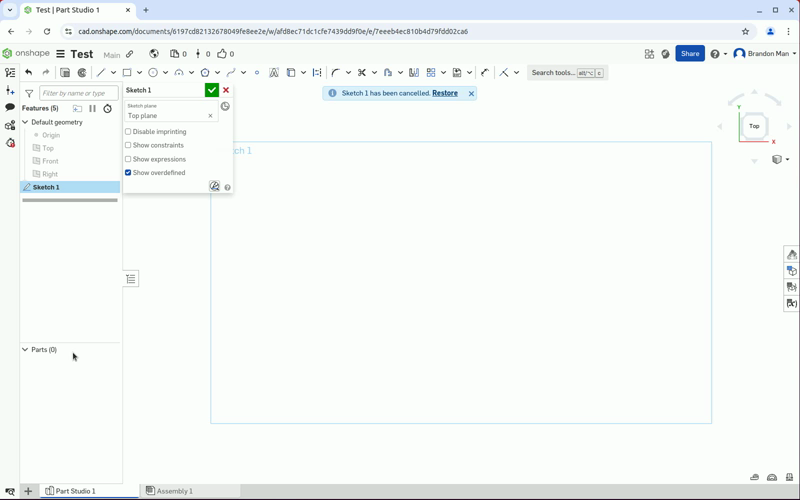
key(l)
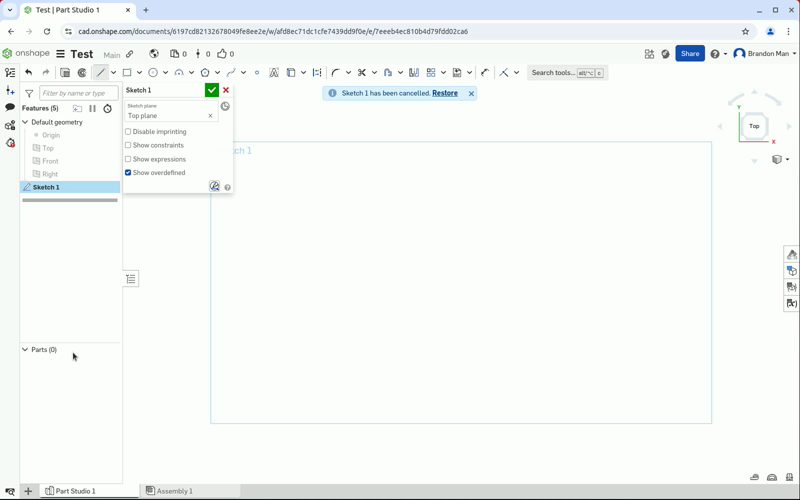
key_down(shift)
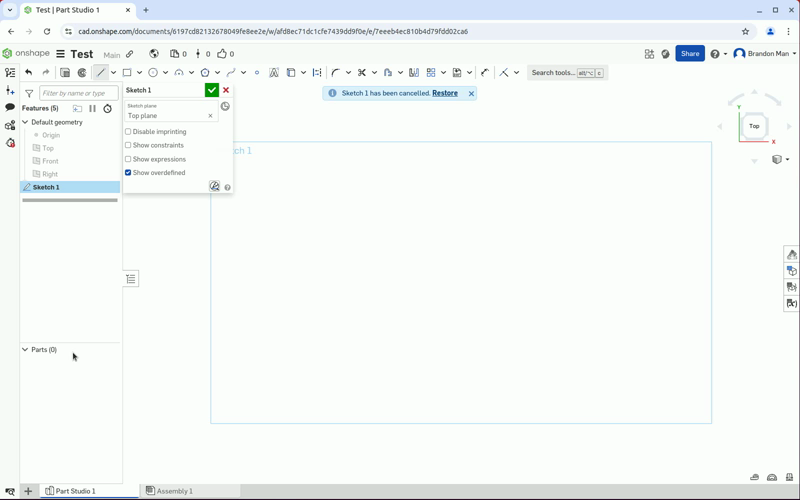
mouse_move(412, 357)
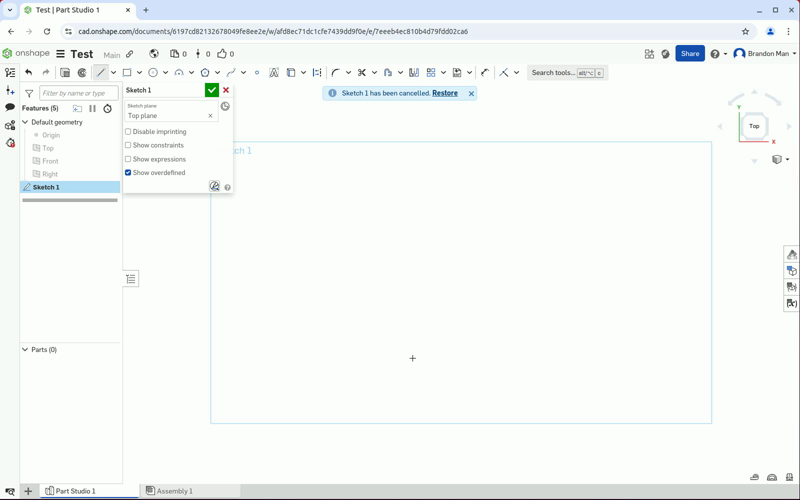
click(412, 357)
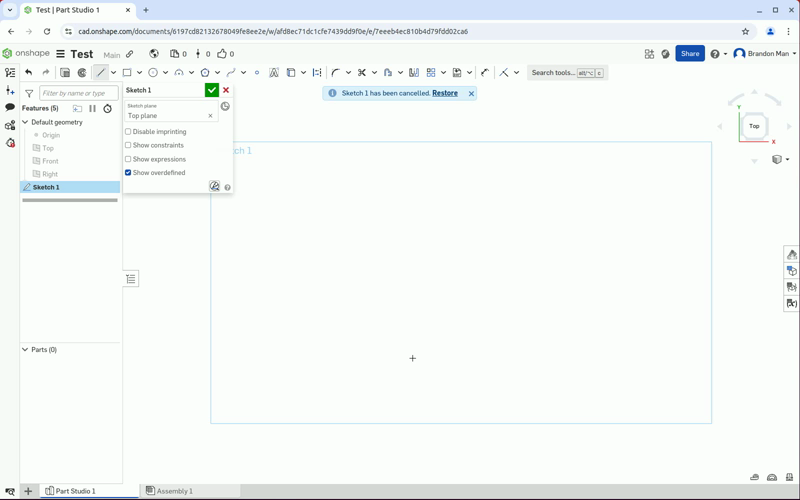
key_up(shift)
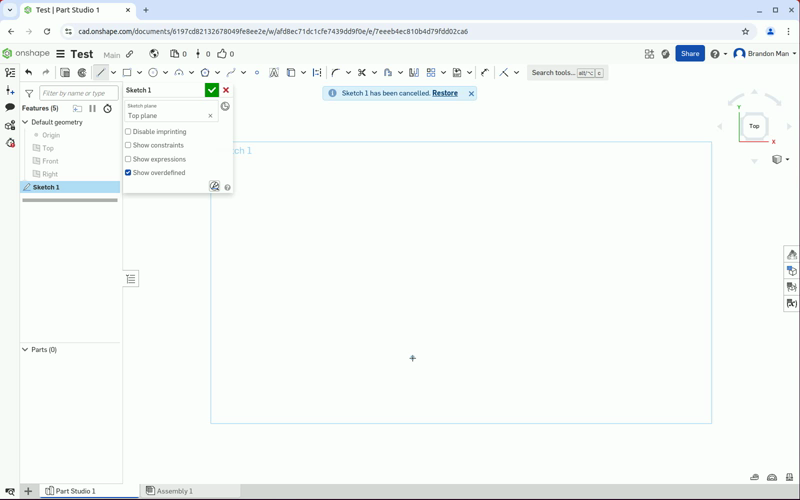
key_down(shift)
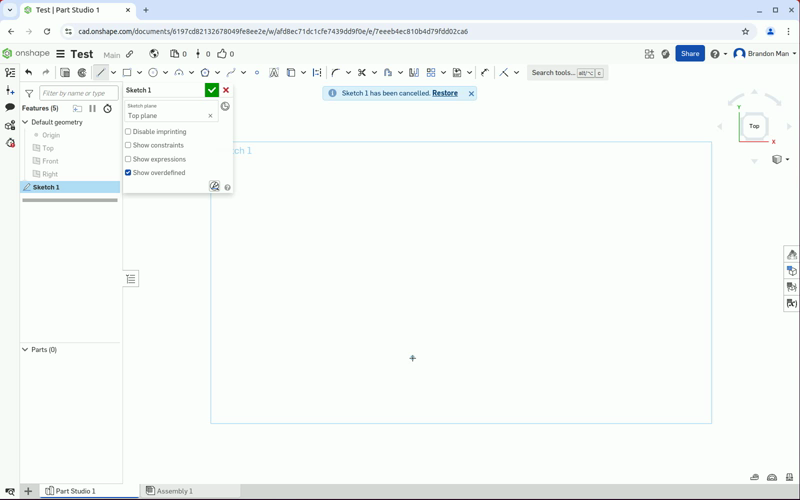
mouse_move(508, 357)
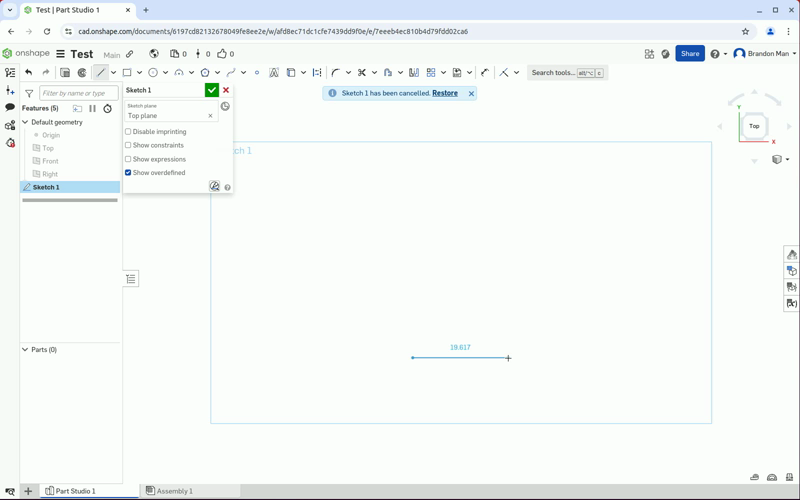
click(508, 357)
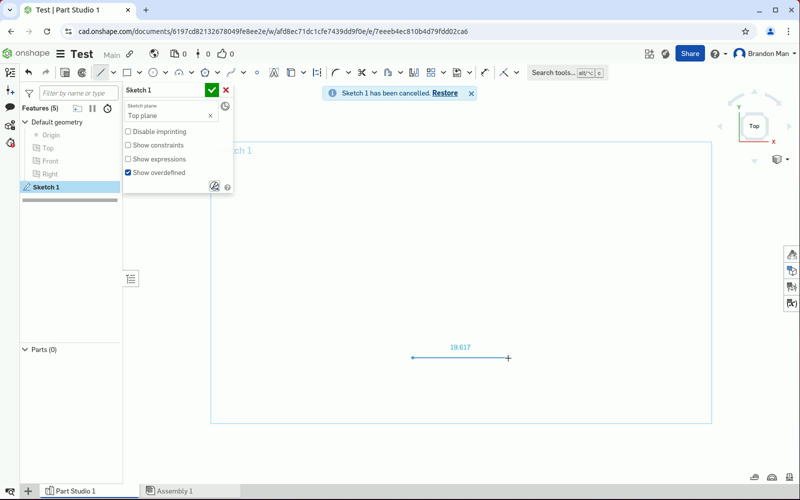
key_up(shift)
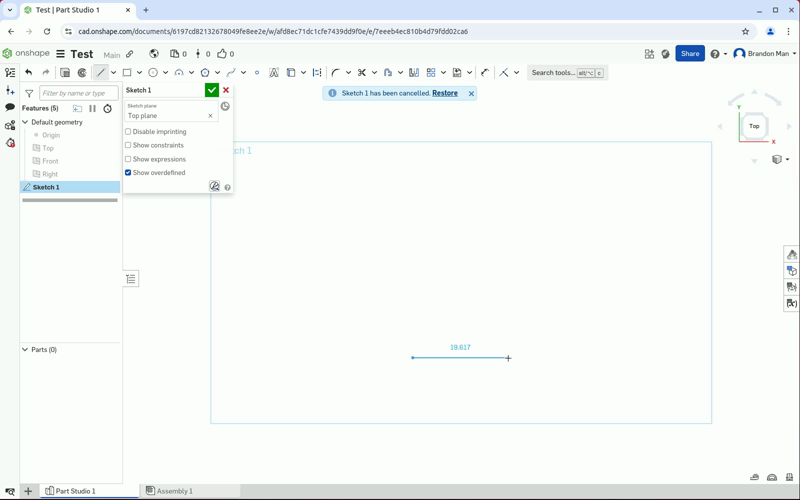
key_down(shift)
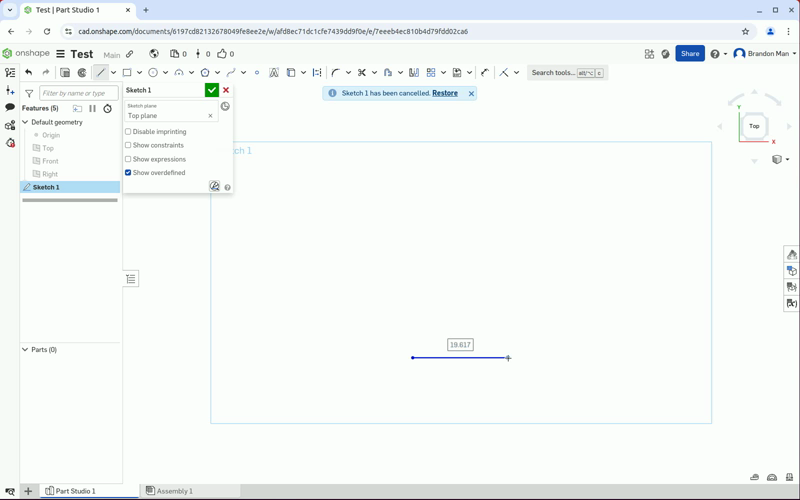
mouse_move(508, 209)
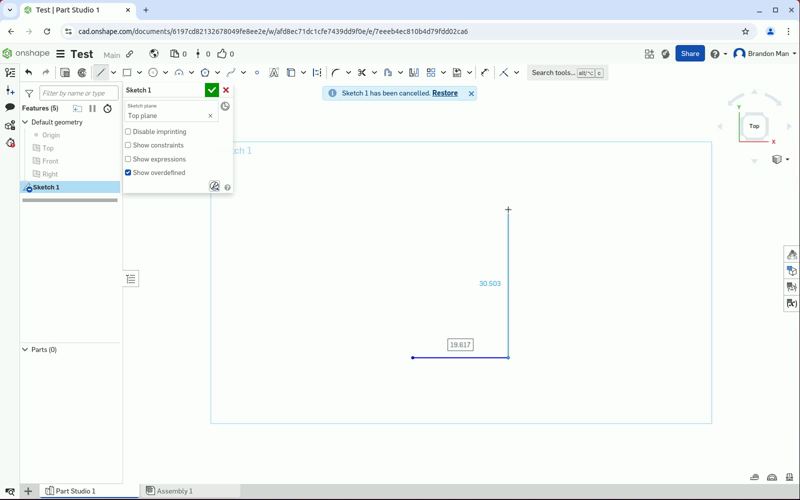
click(508, 209)
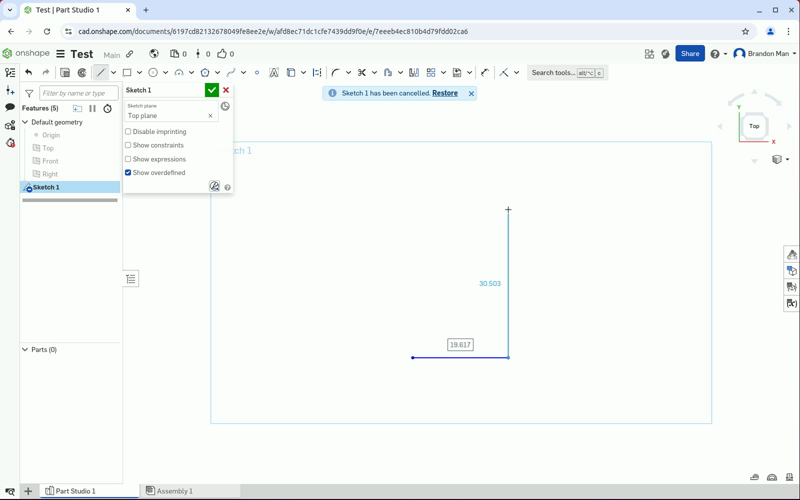
key_up(shift)
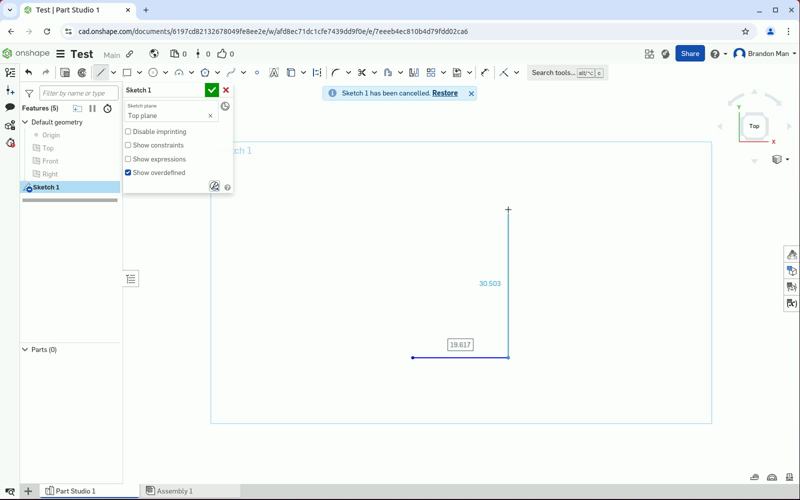
key_down(shift)
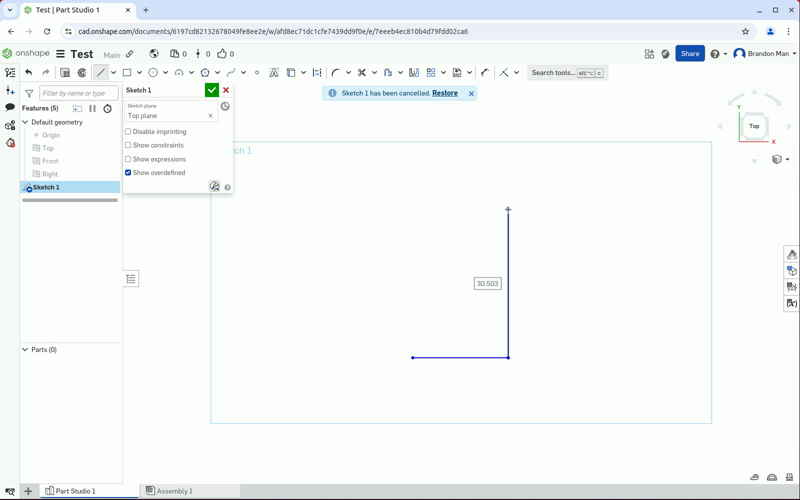
mouse_move(412, 209)
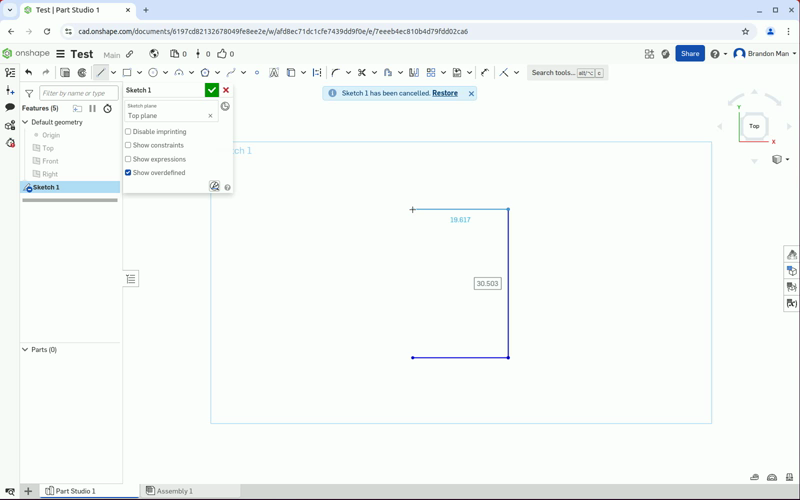
click(412, 209)
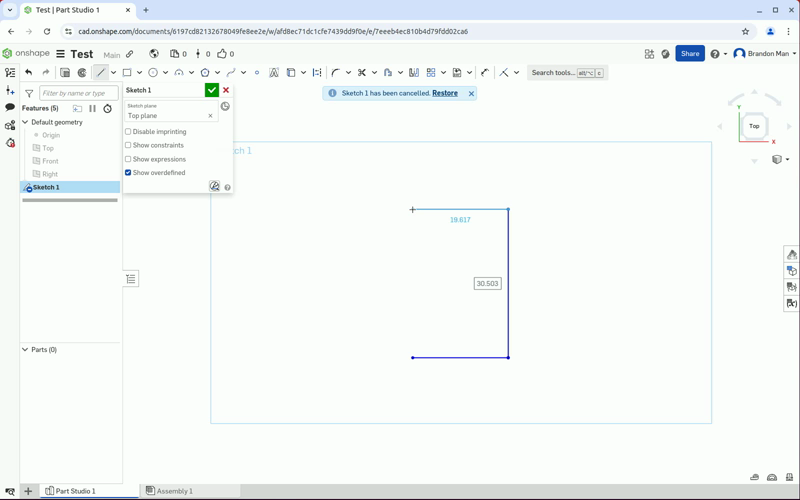
key_up(shift)
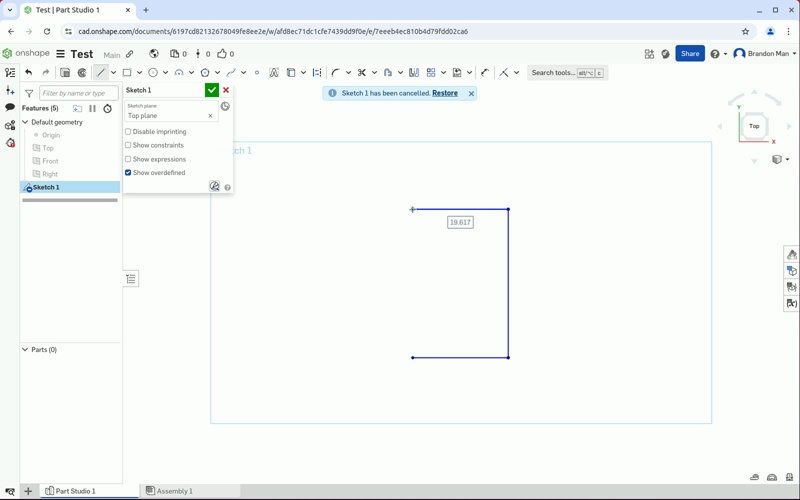
key_down(shift)
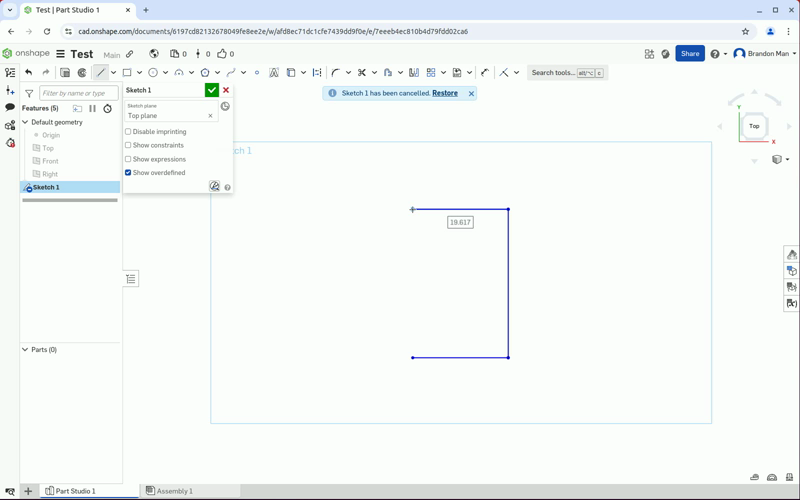
mouse_move(412, 357)
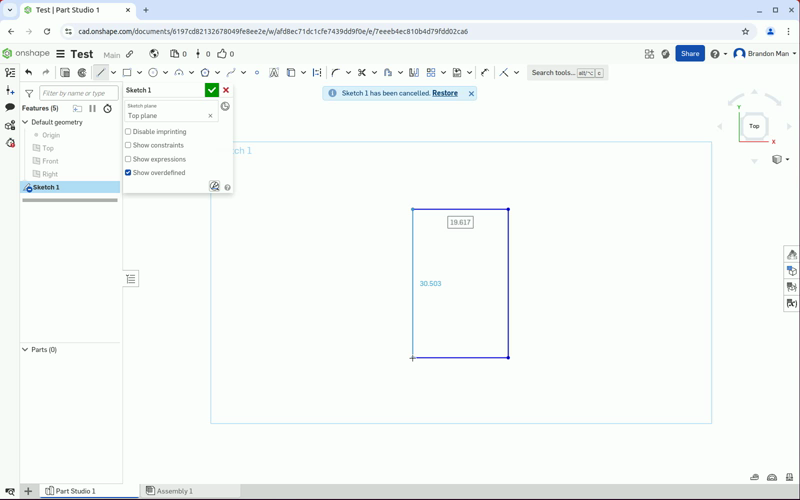
key_up(shift)
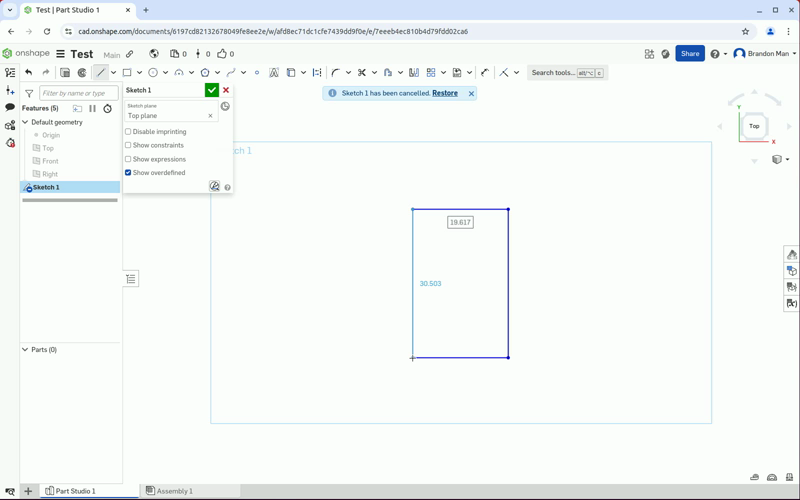
click(412, 357)
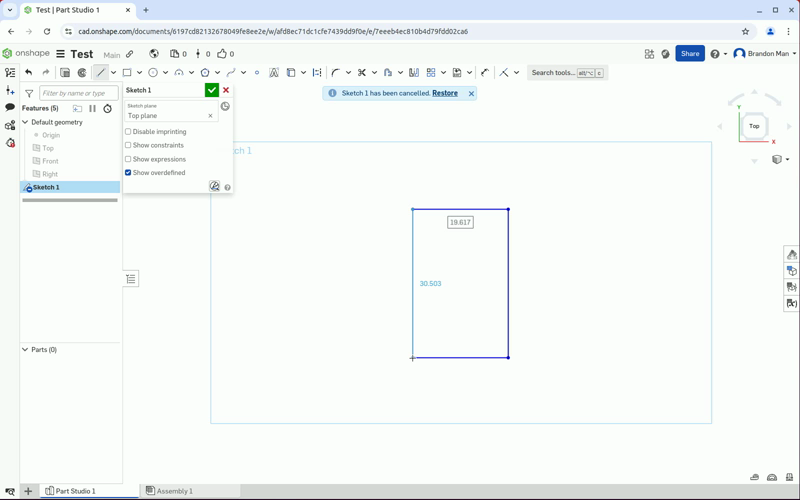
key(esc)
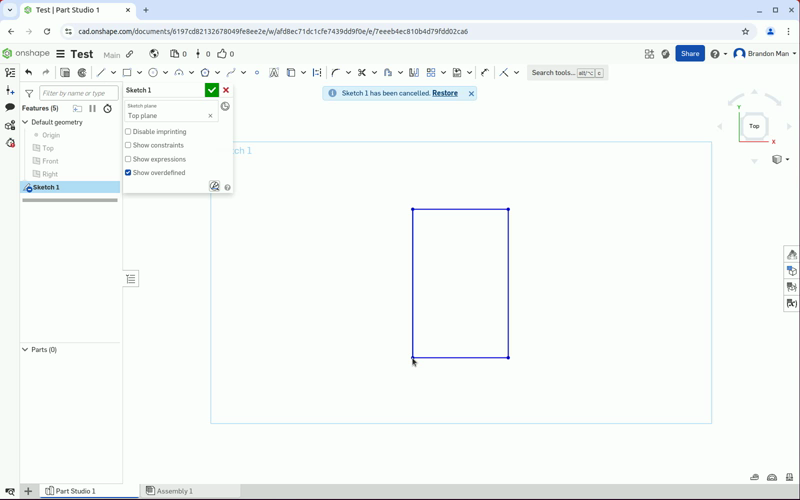
mouse_move(482, 292)
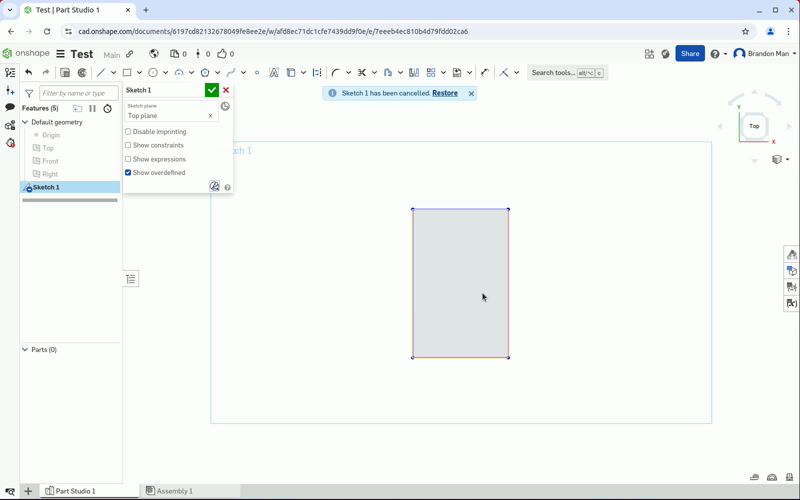
click(482, 292)
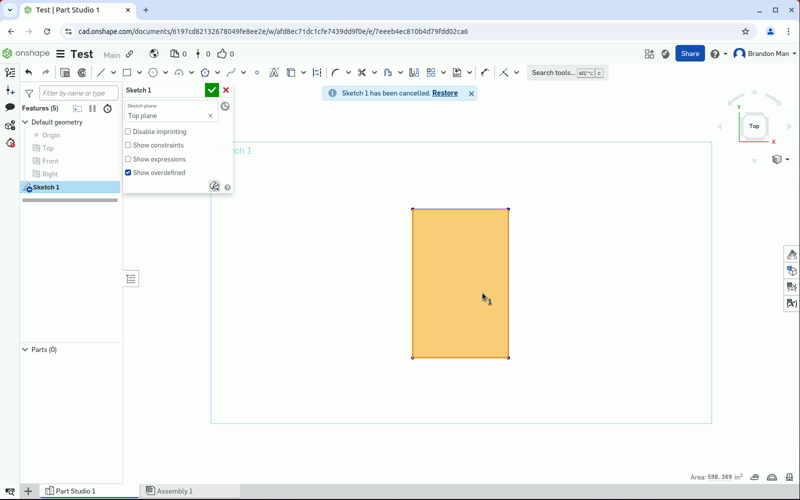
mouse_move(73, 352)
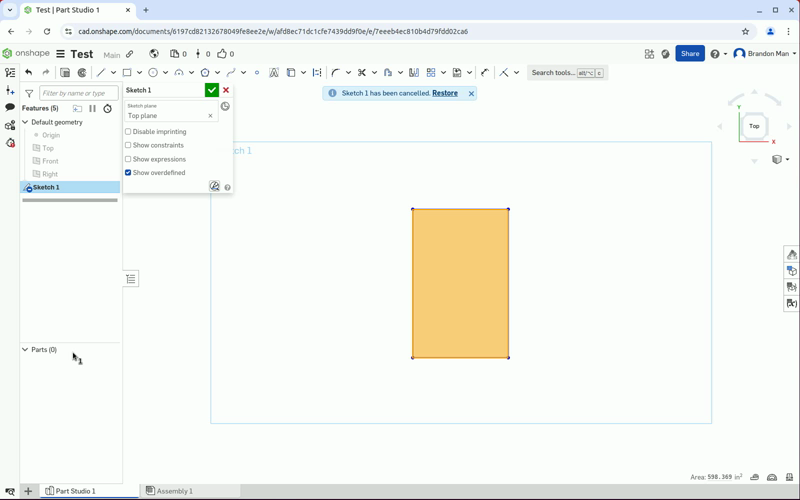
key(shift+y)
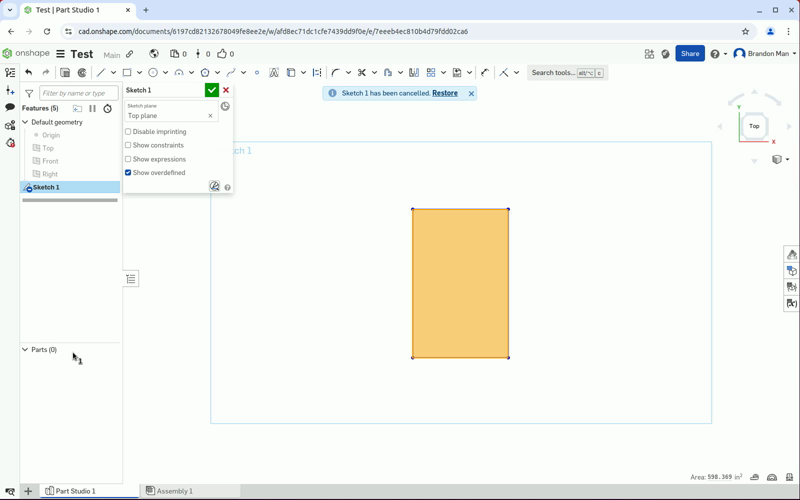
key(shift+e)
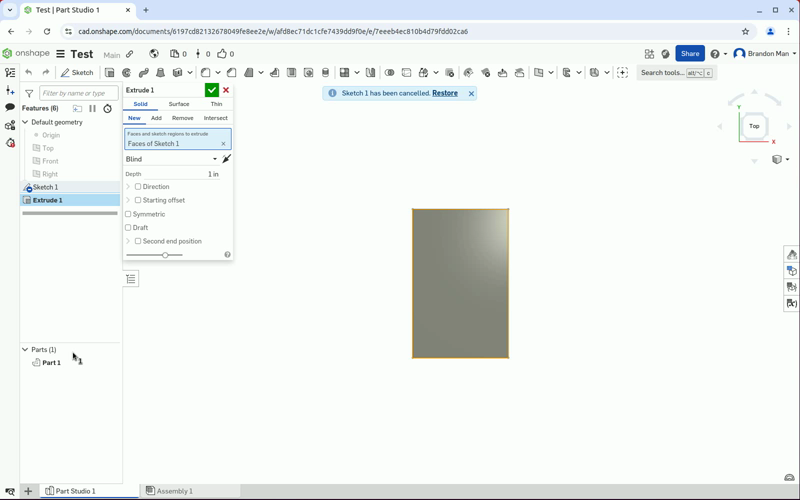
mouse_move(143, 106)
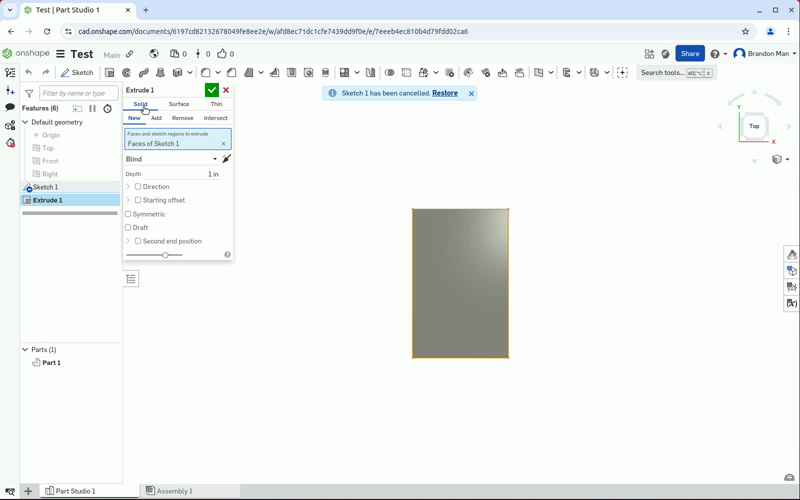
click(143, 106)
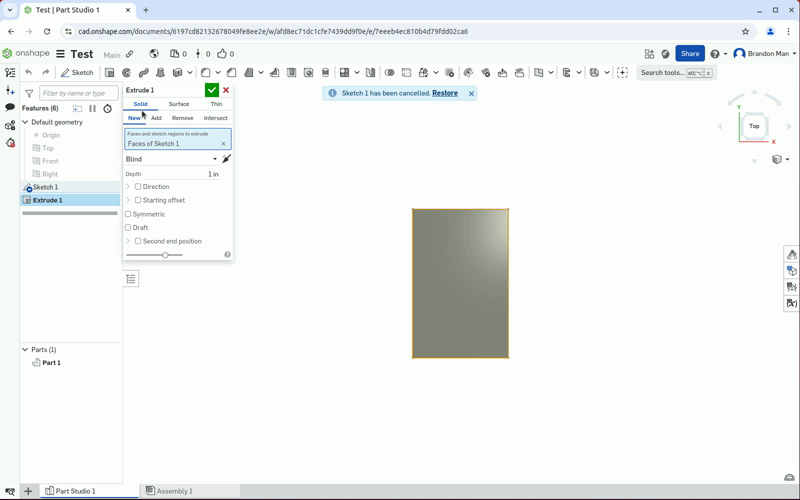
mouse_move(137, 120)
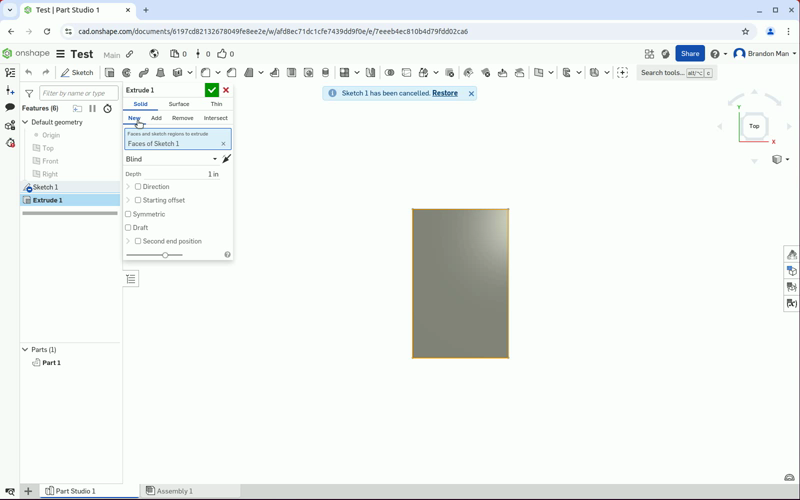
click(137, 120)
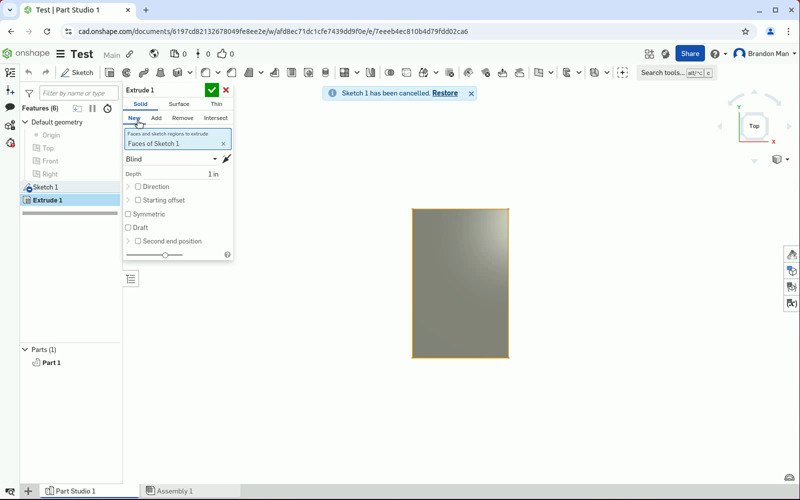
key(tab, 4)
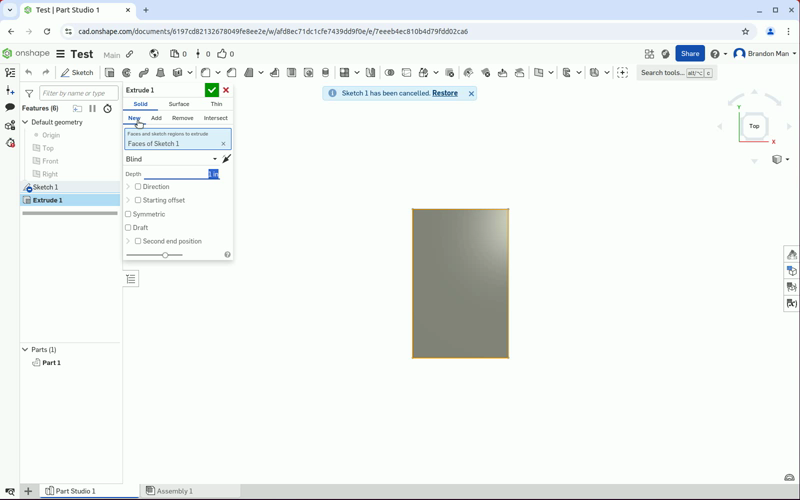
text(0.963)
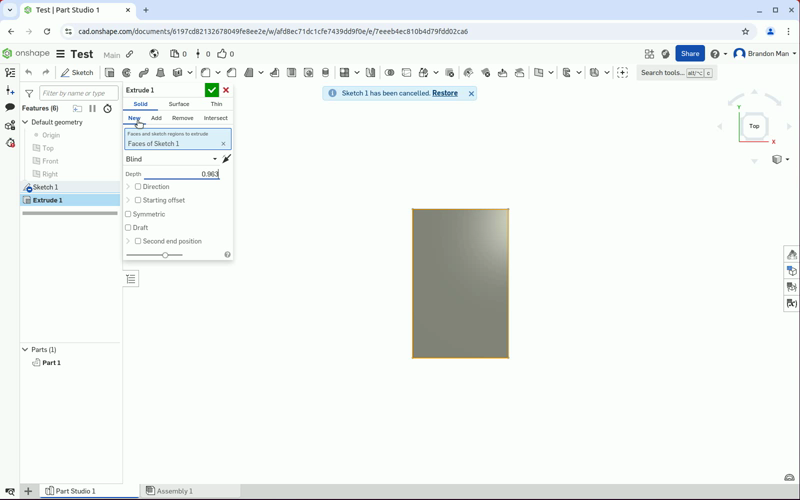
key(enter)
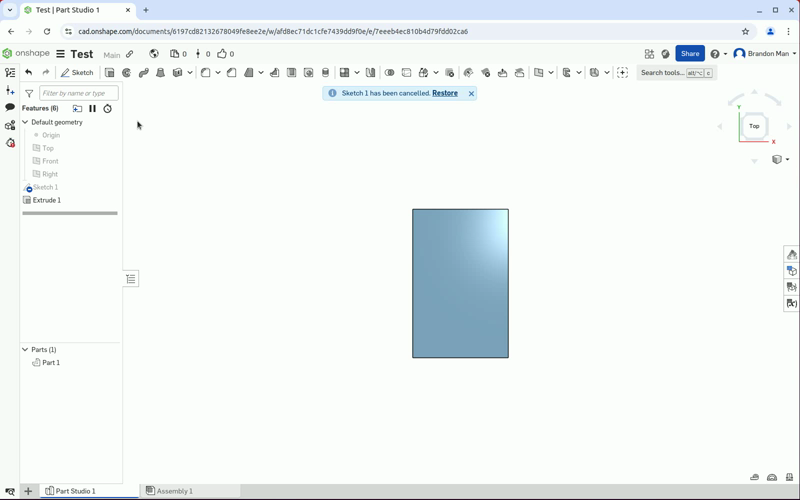
key(shift+h)
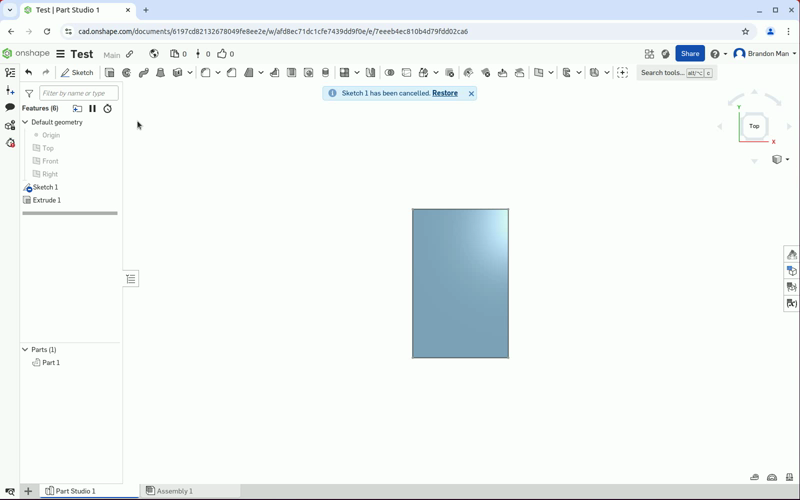
key(shift+h)
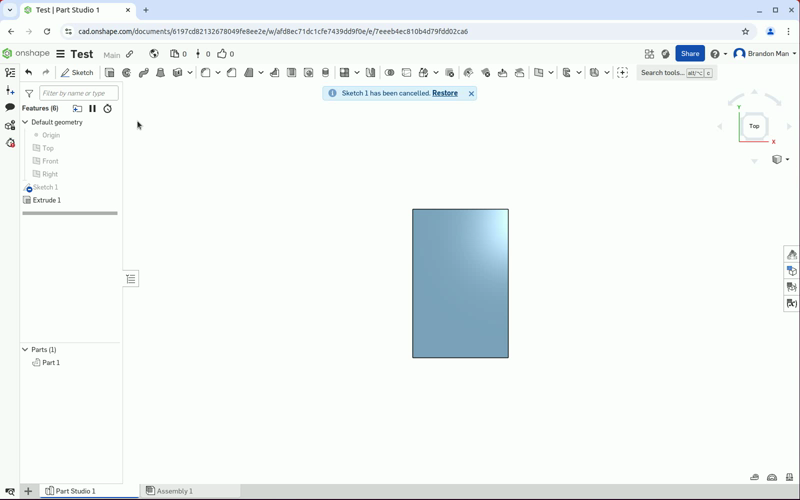
mouse_move(73, 189)
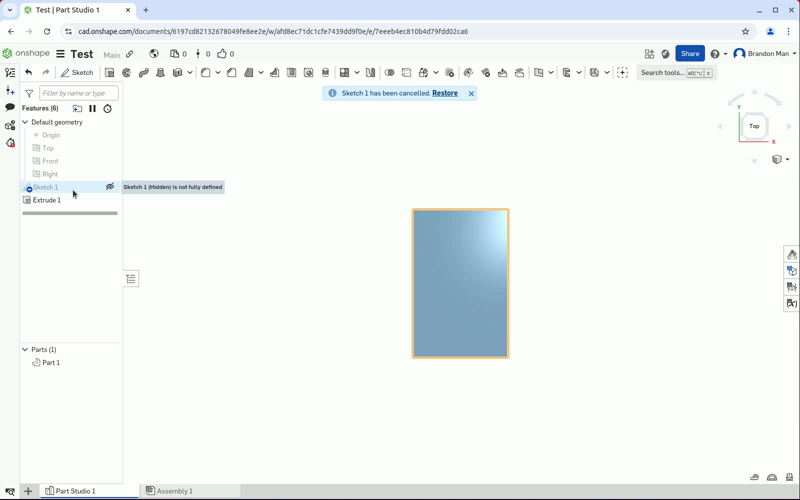
click(73, 189)
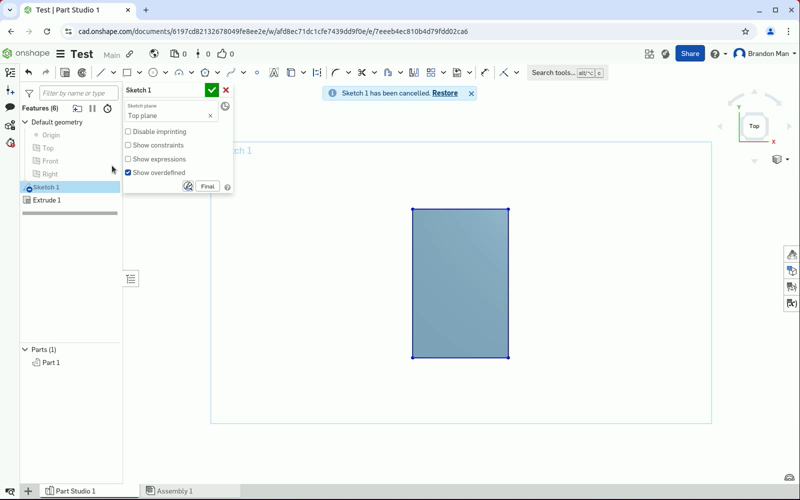
mouse_move(229, 92)
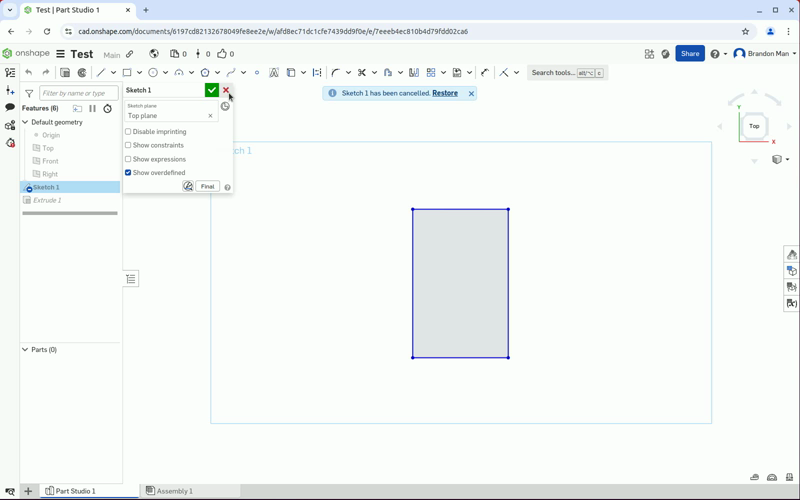
click(229, 92)
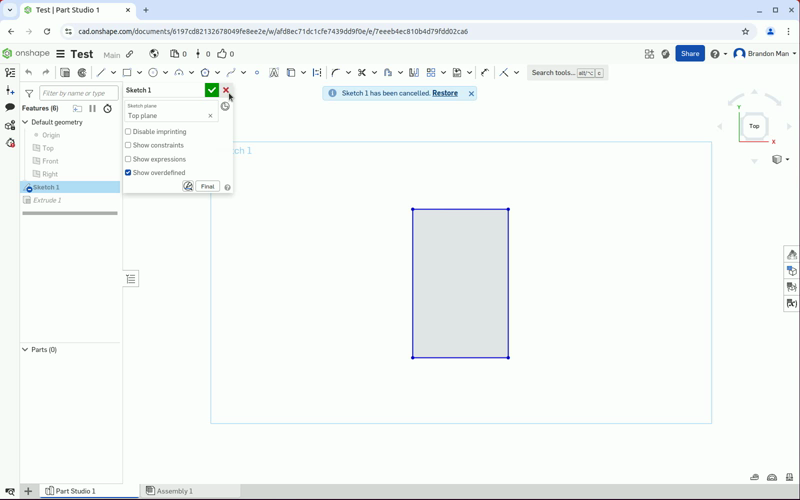
key(shift+s)
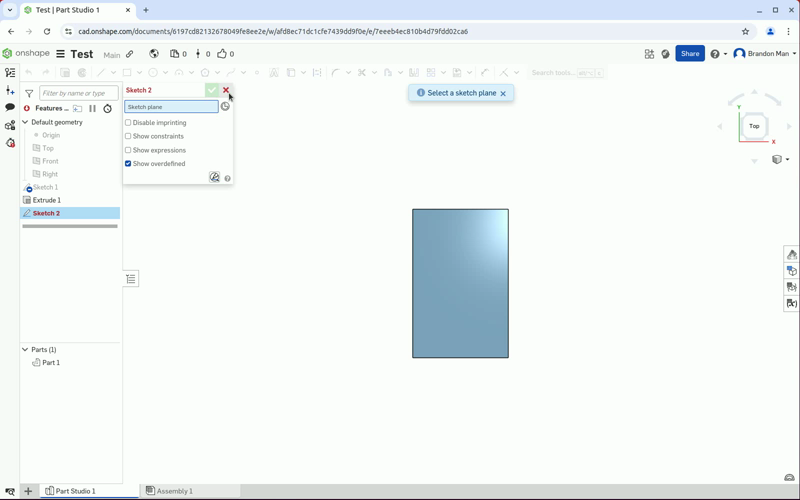
mouse_move(73, 150)
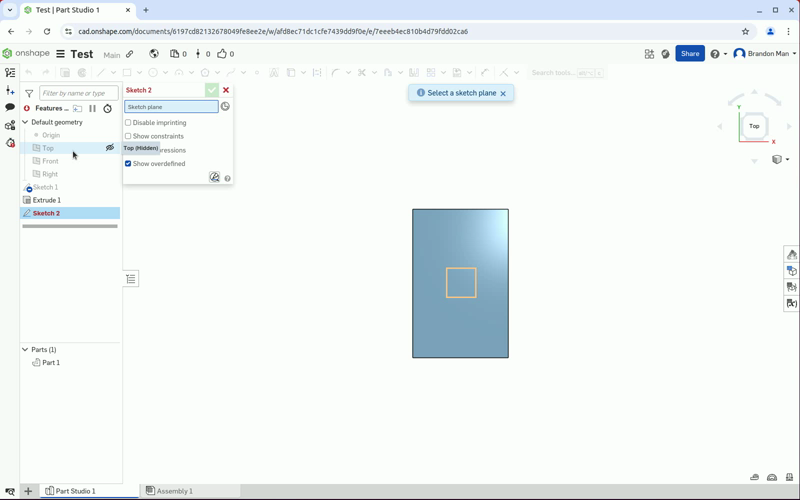
click(73, 150)
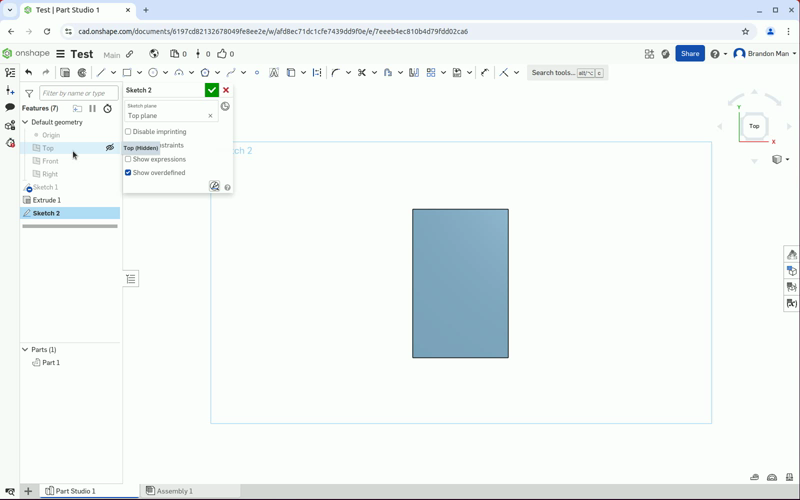
mouse_move(73, 352)
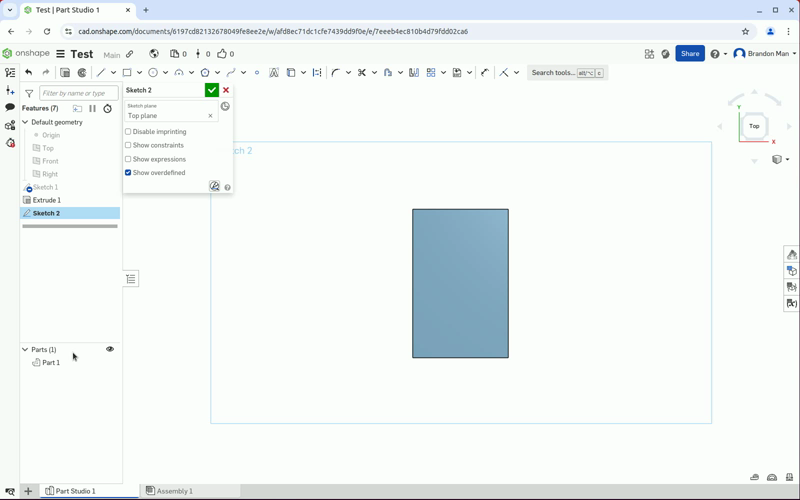
key(y)
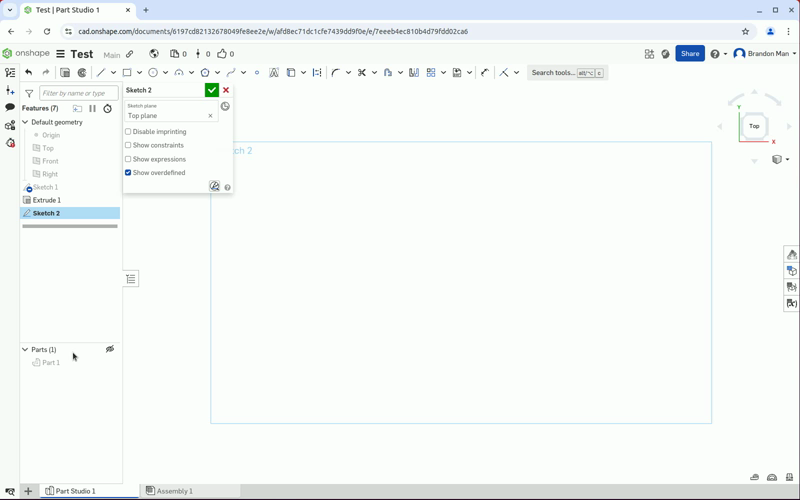
key(l)
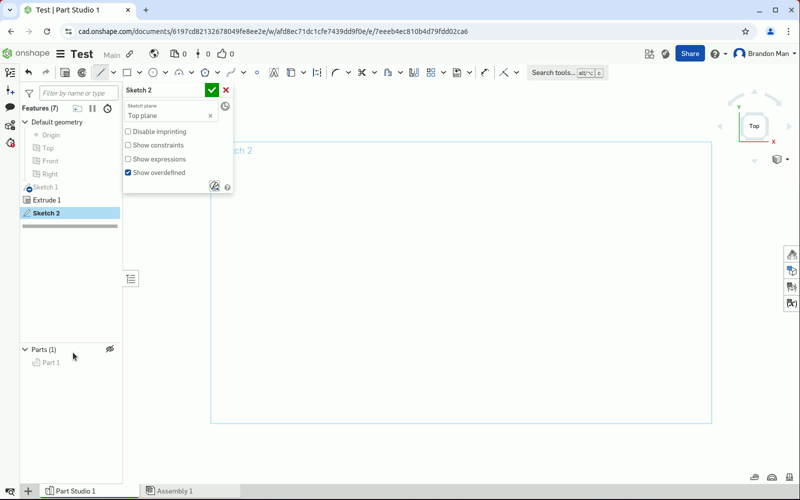
key_down(shift)
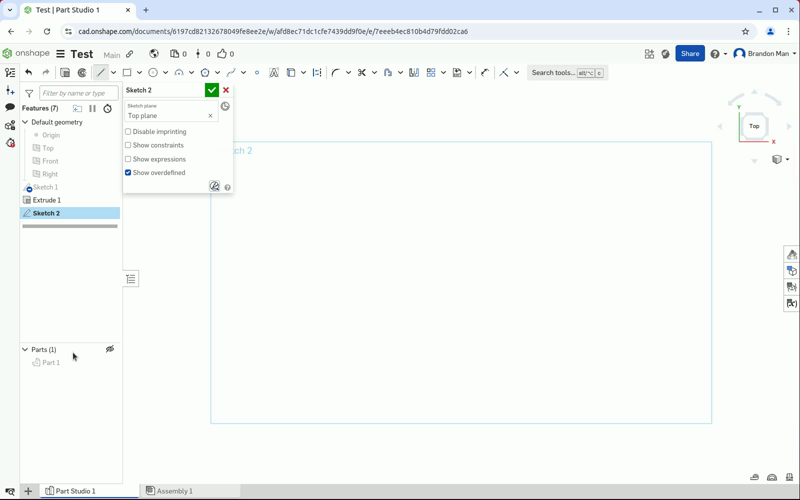
mouse_move(406, 362)
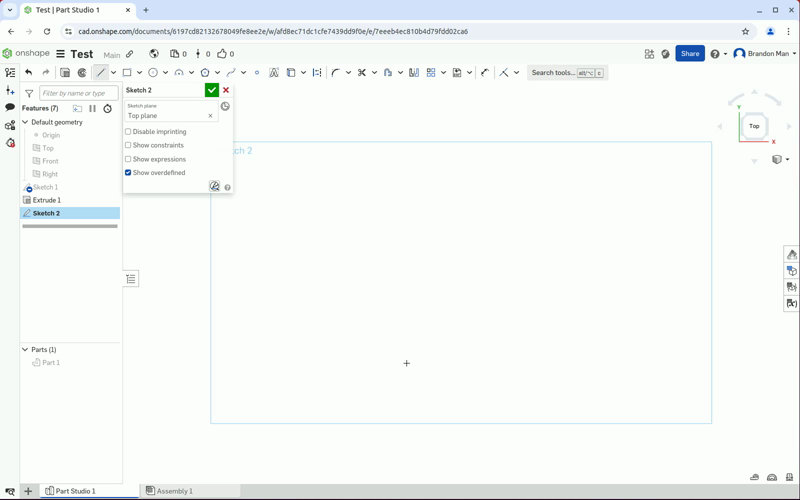
click(406, 362)
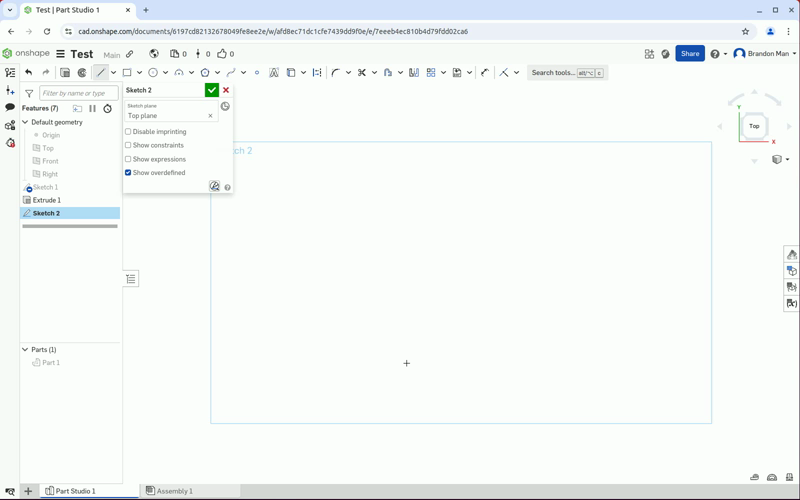
key_up(shift)
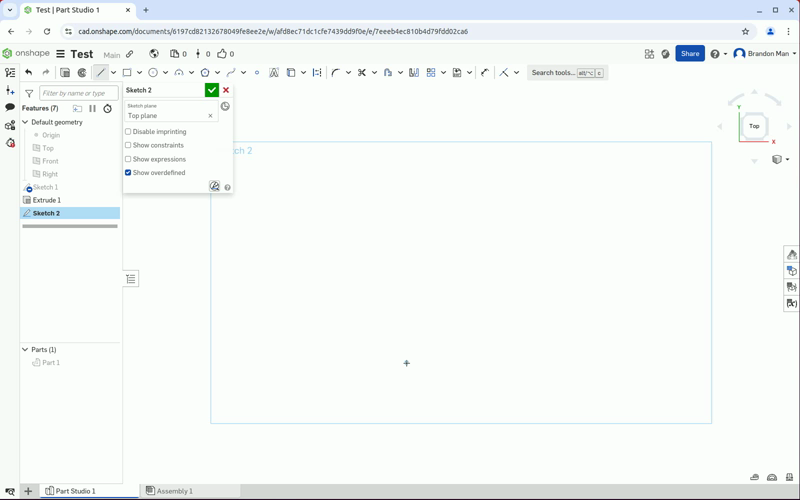
key_down(shift)
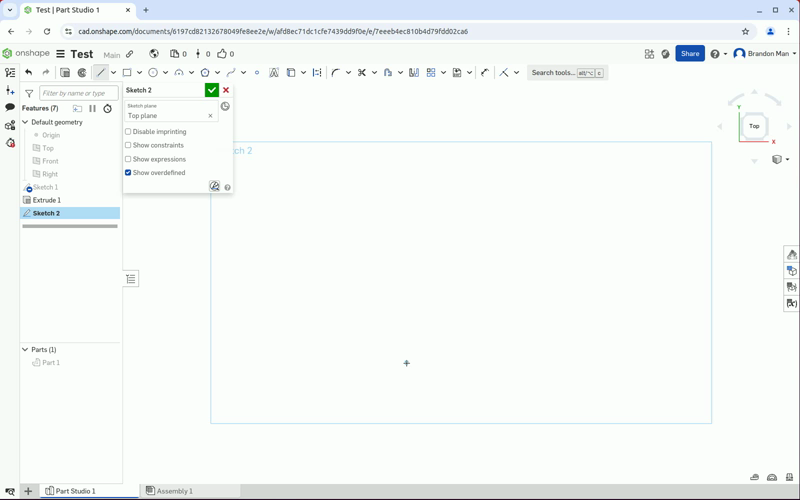
mouse_move(513, 362)
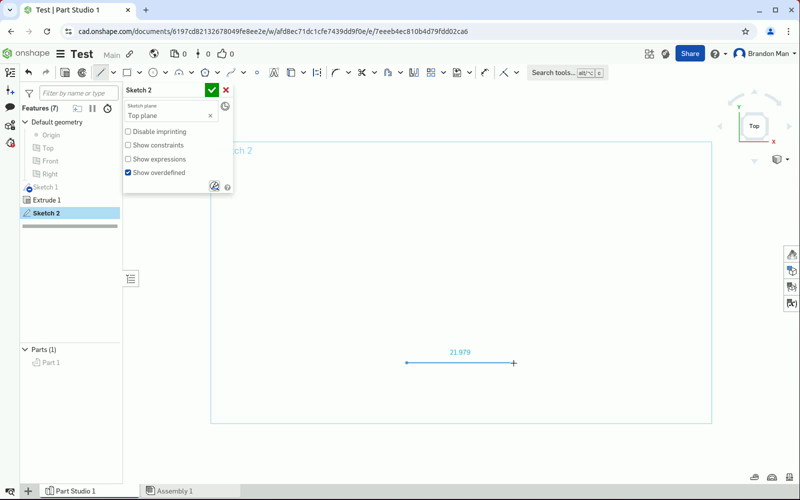
click(513, 362)
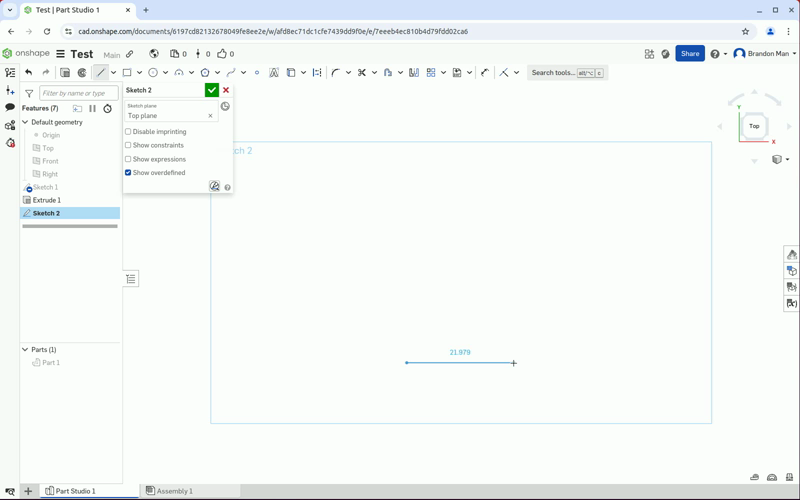
key_up(shift)
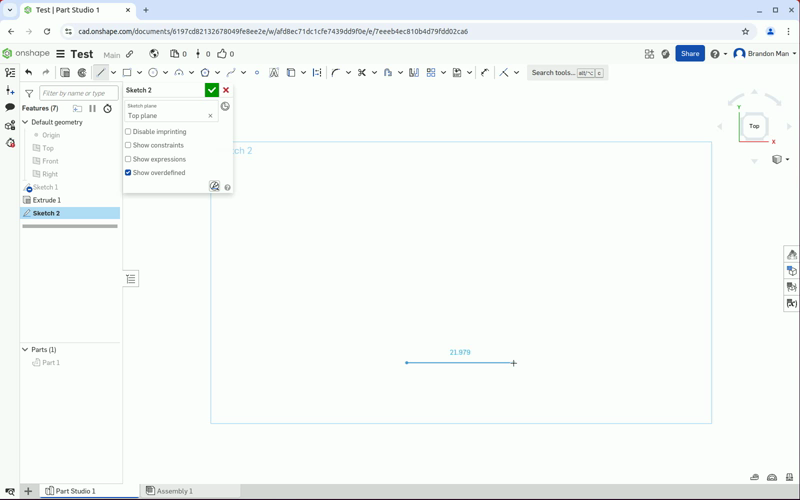
key_down(shift)
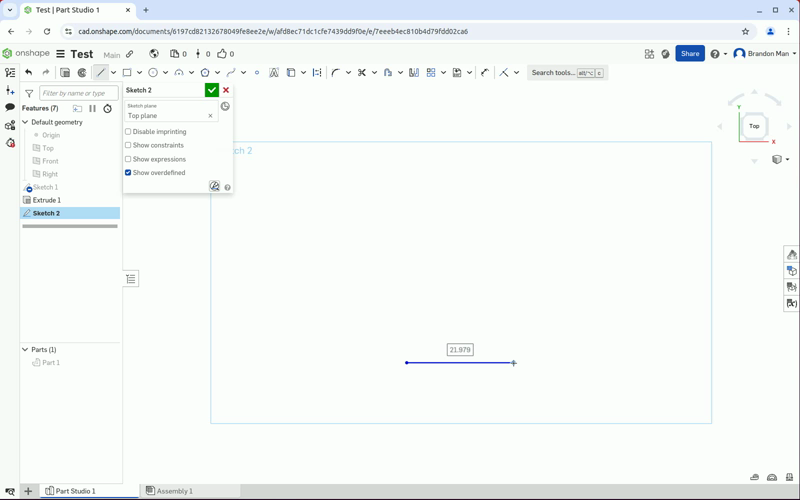
mouse_move(513, 203)
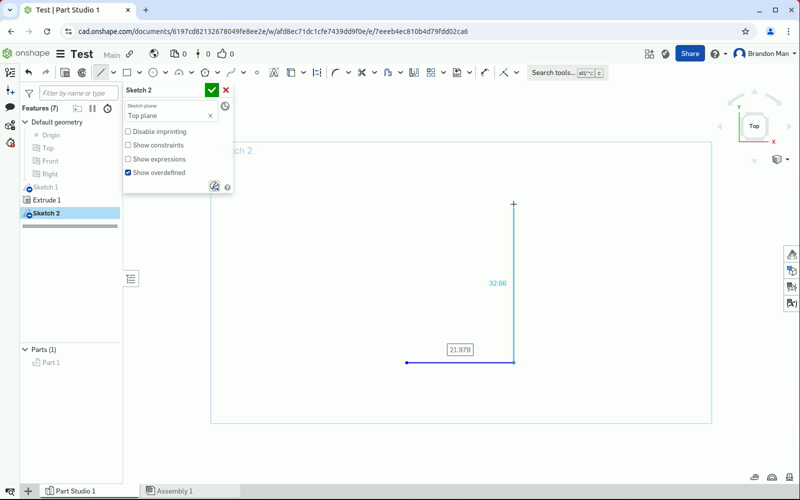
click(513, 203)
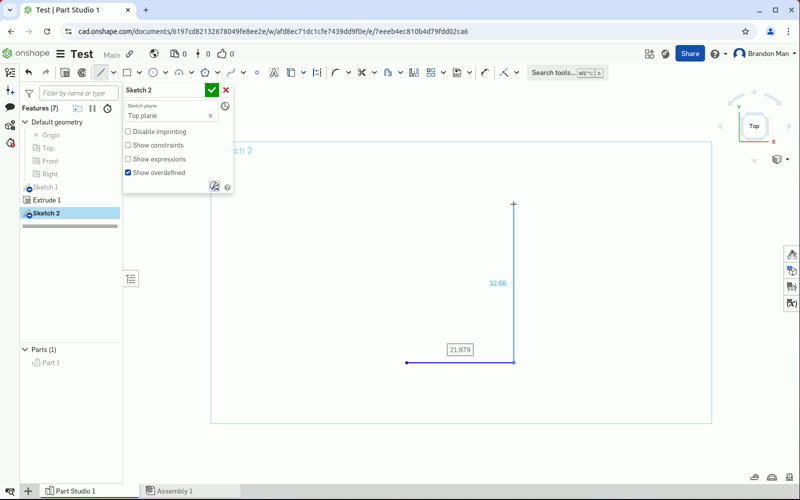
key_up(shift)
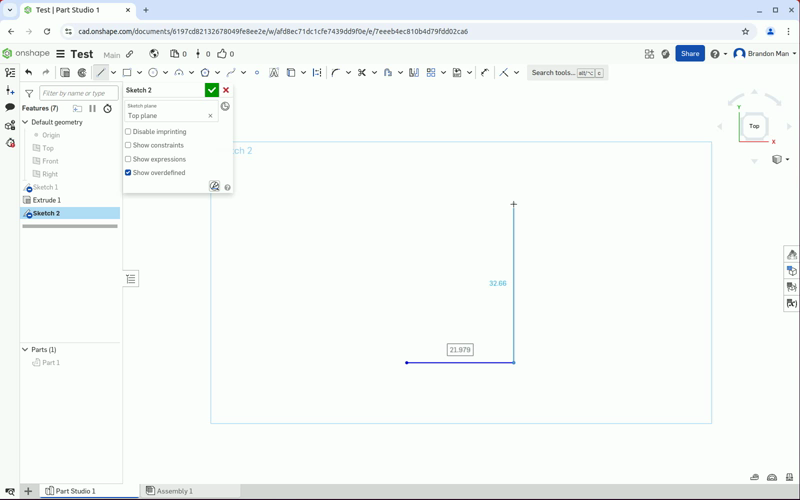
key_down(shift)
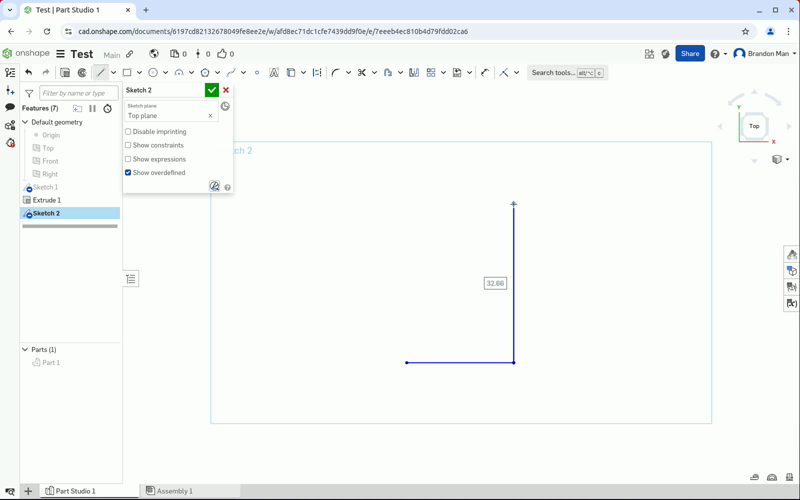
mouse_move(406, 203)
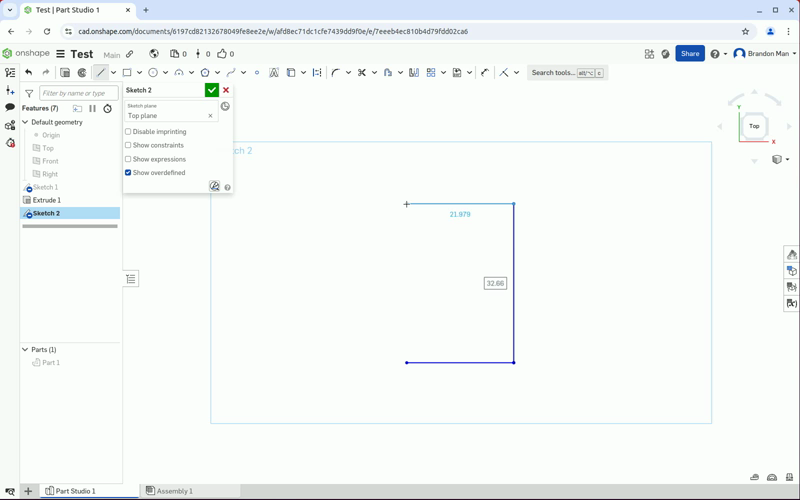
click(406, 203)
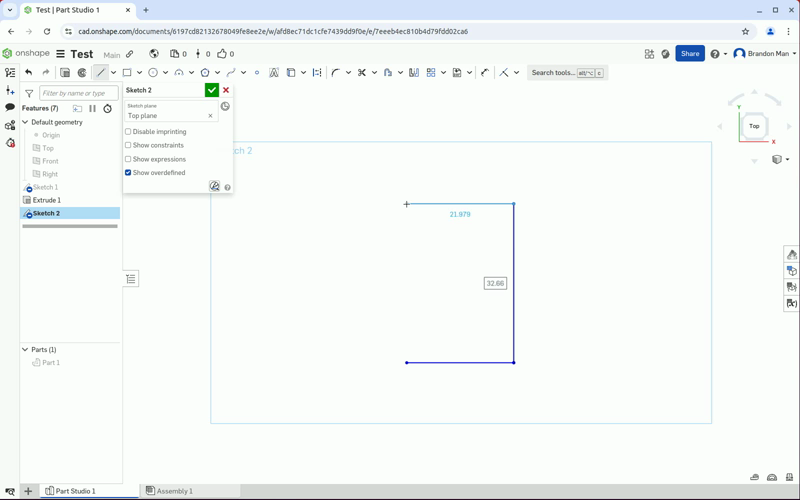
key_up(shift)
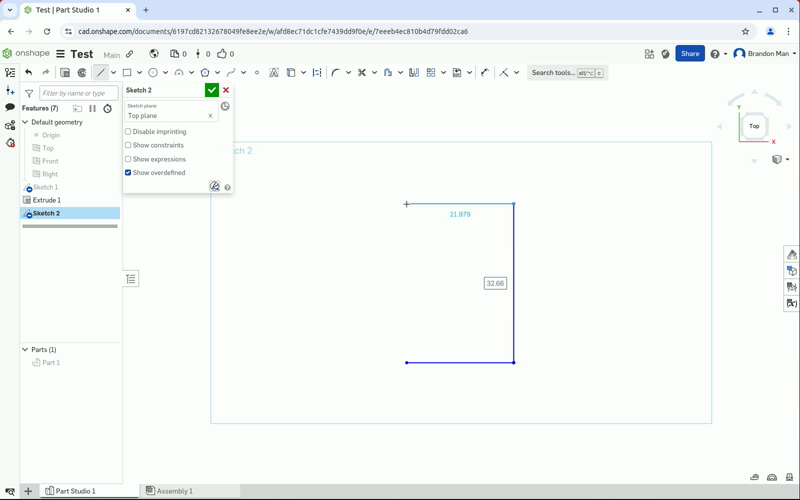
key_down(shift)
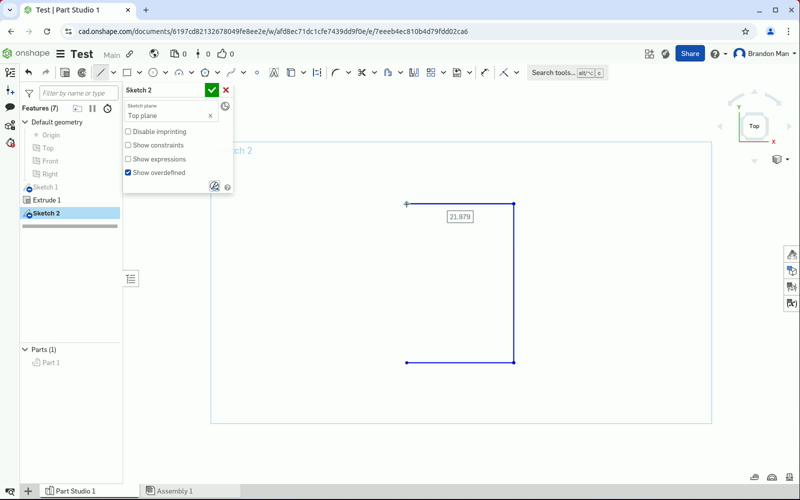
mouse_move(406, 362)
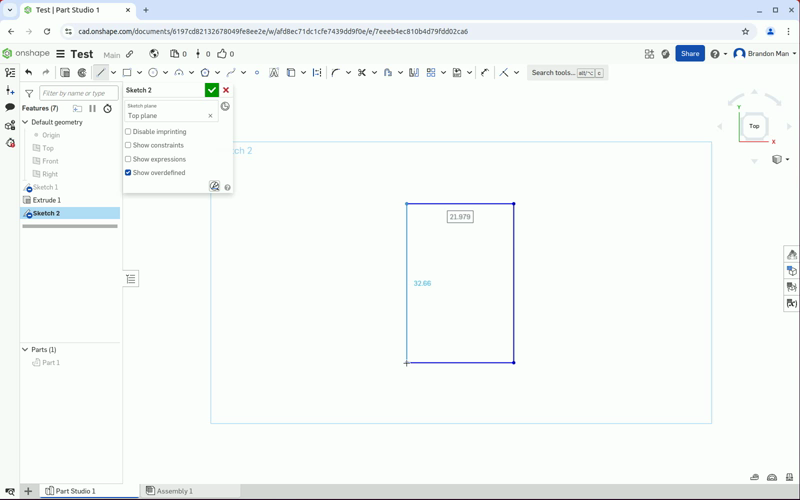
key_up(shift)
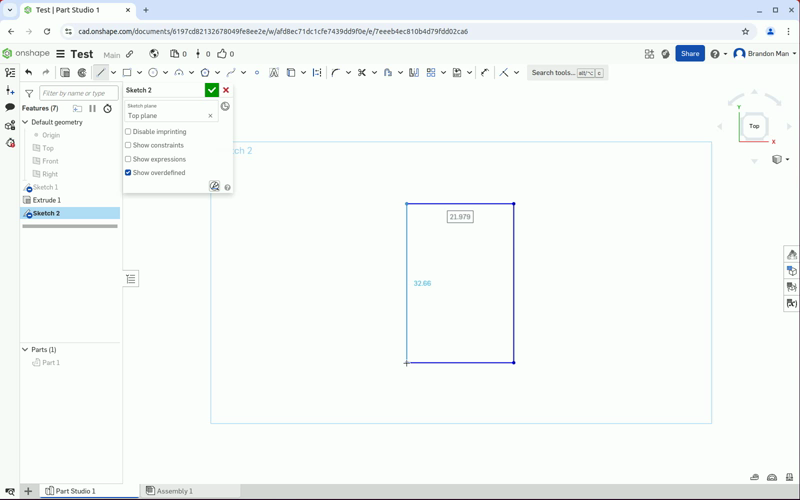
click(406, 362)
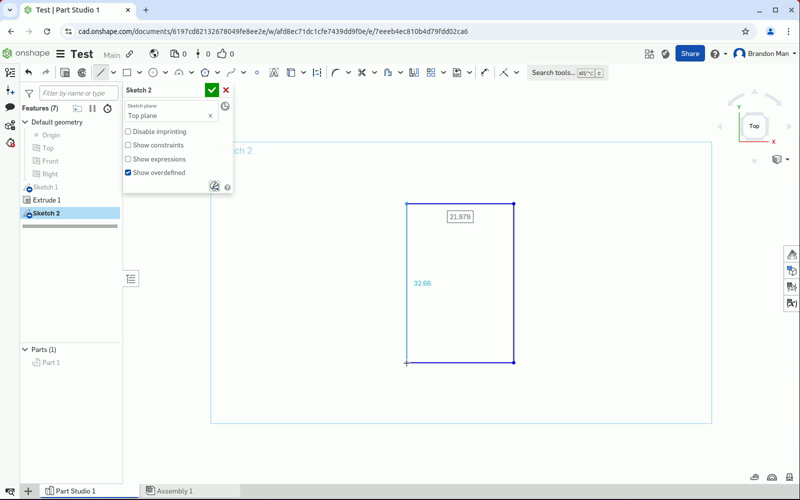
key(esc)
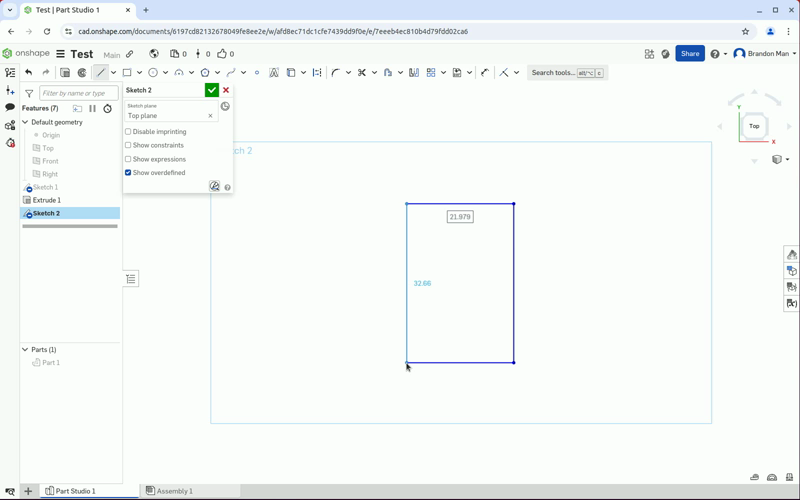
key(l)
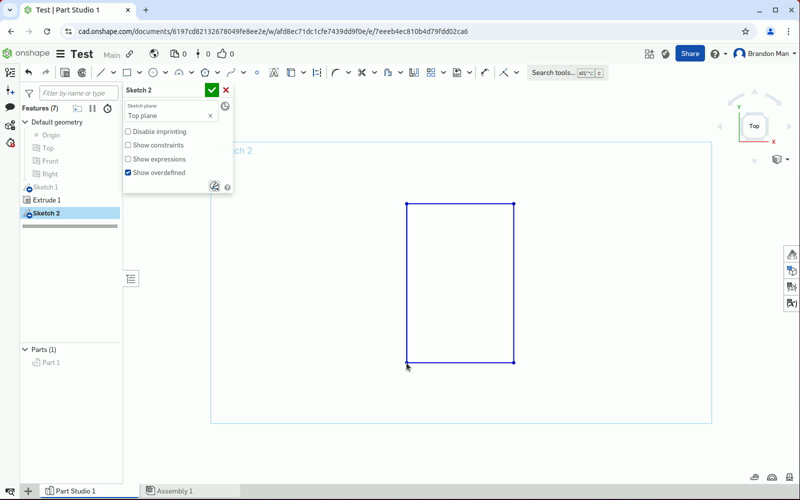
key_down(shift)
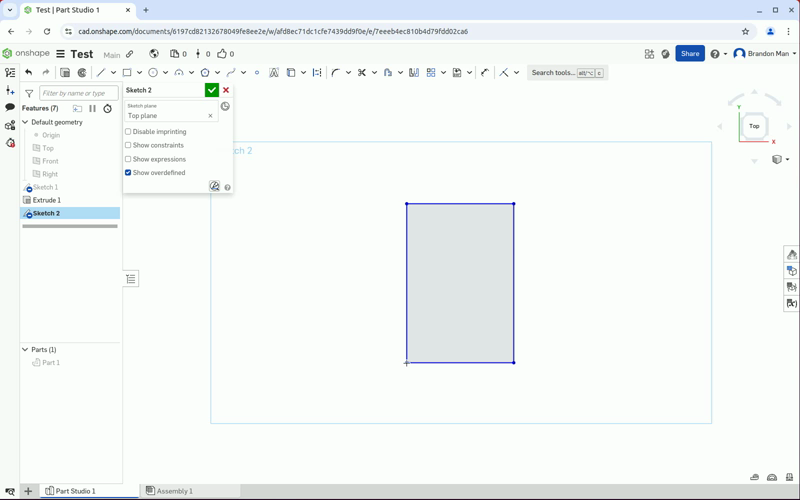
mouse_move(411, 357)
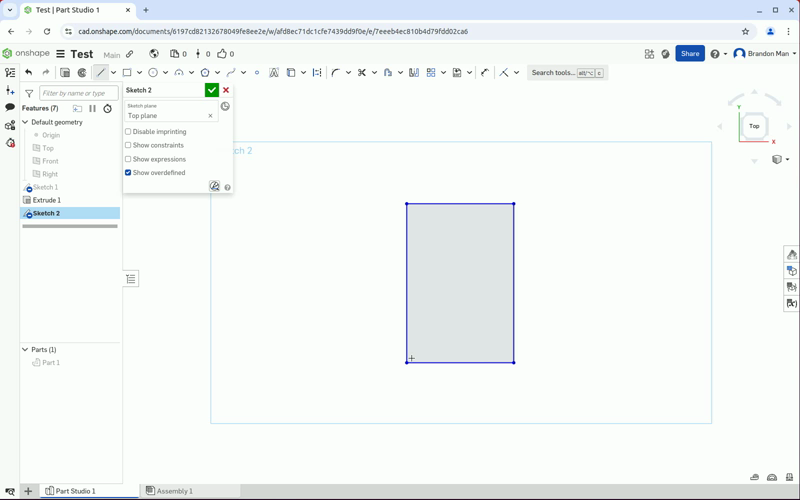
click(411, 357)
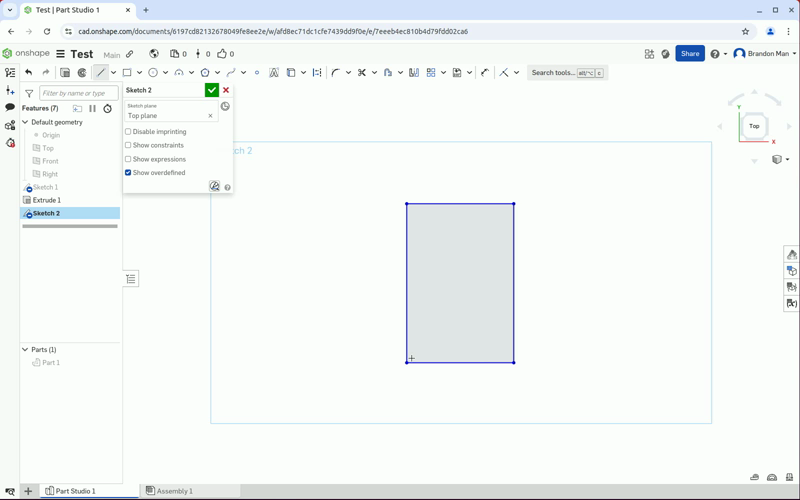
key_up(shift)
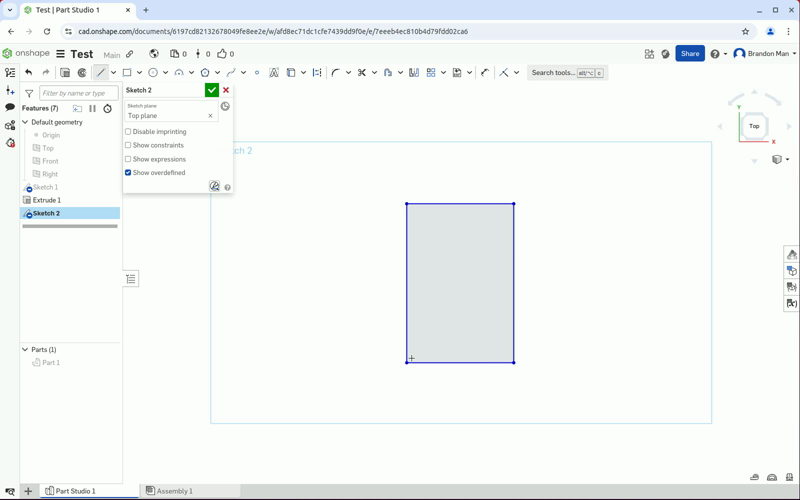
key_down(shift)
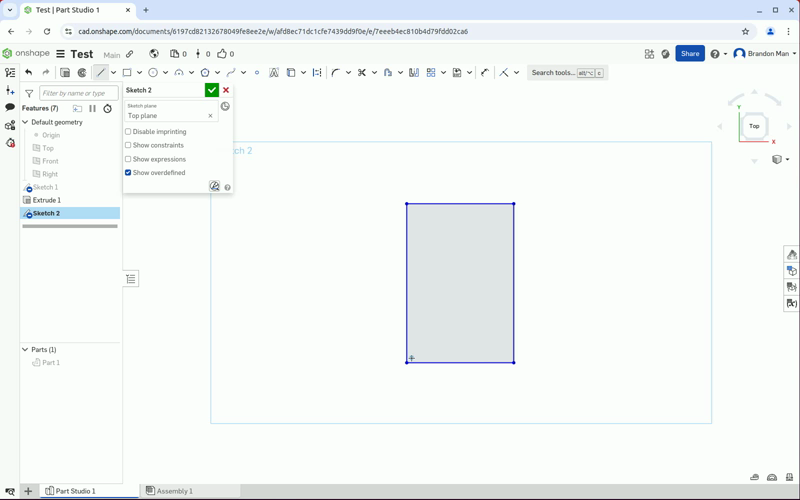
mouse_move(509, 357)
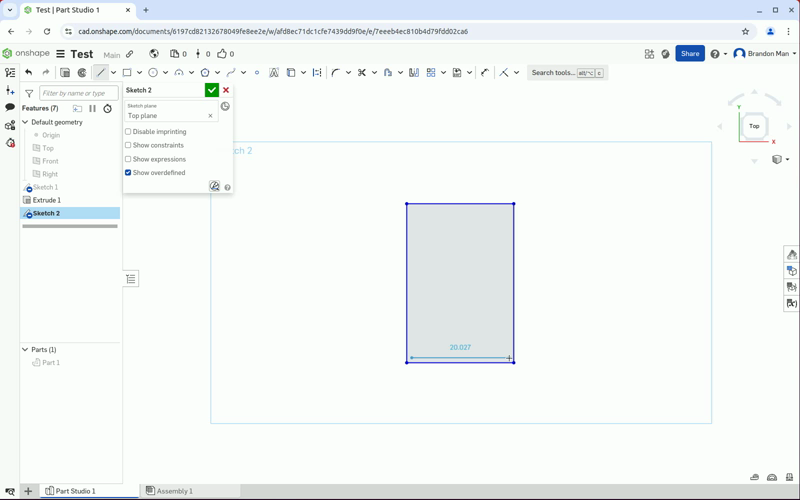
click(509, 357)
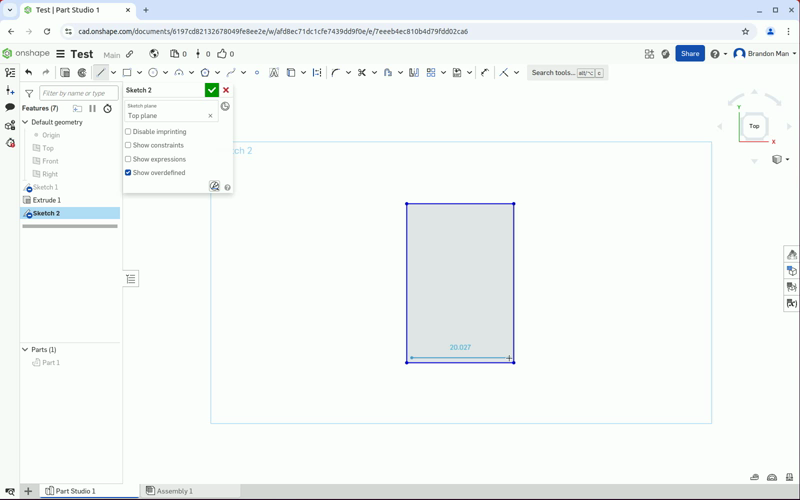
key_up(shift)
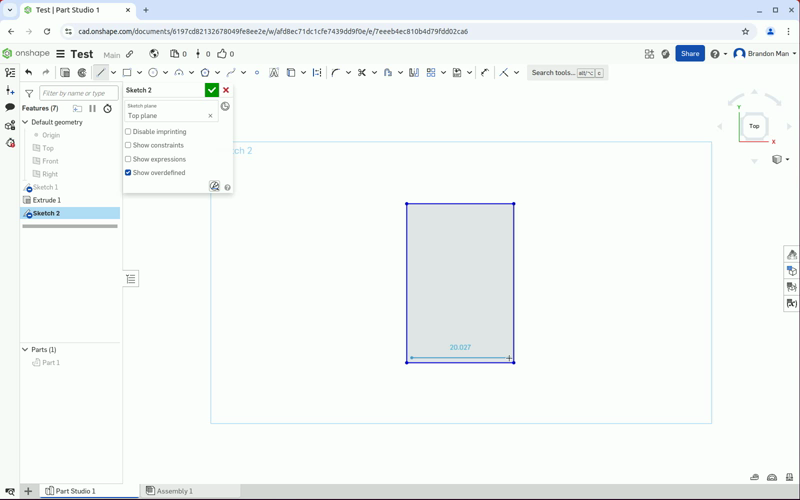
key_down(shift)
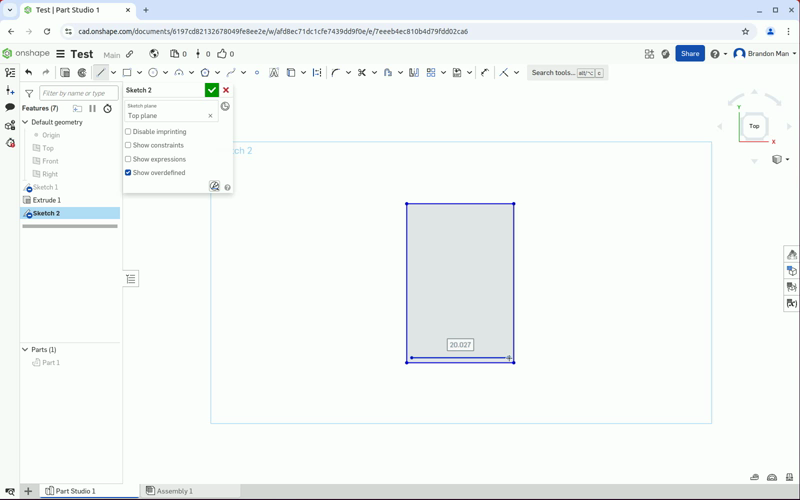
mouse_move(509, 208)
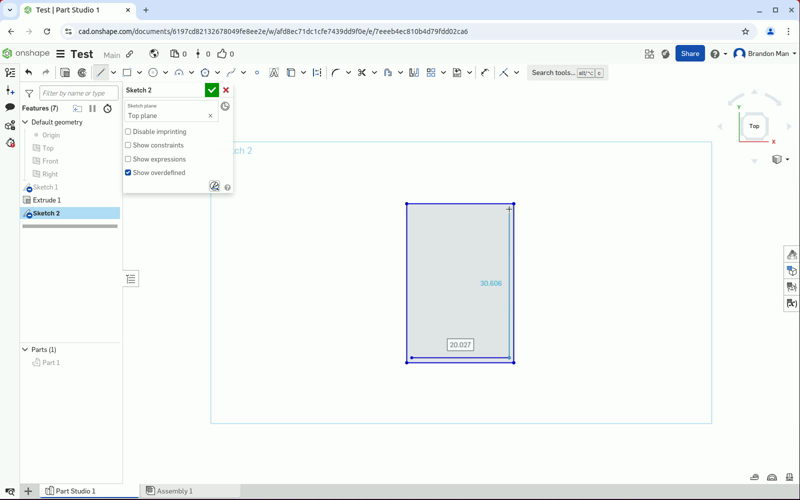
click(509, 208)
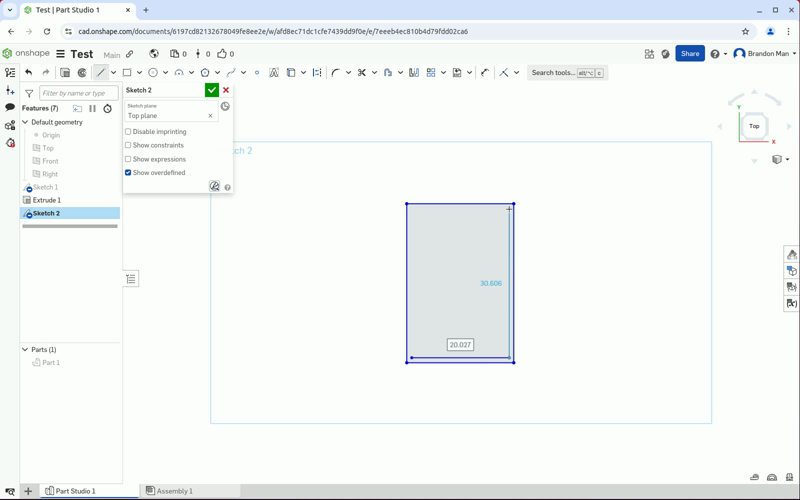
key_up(shift)
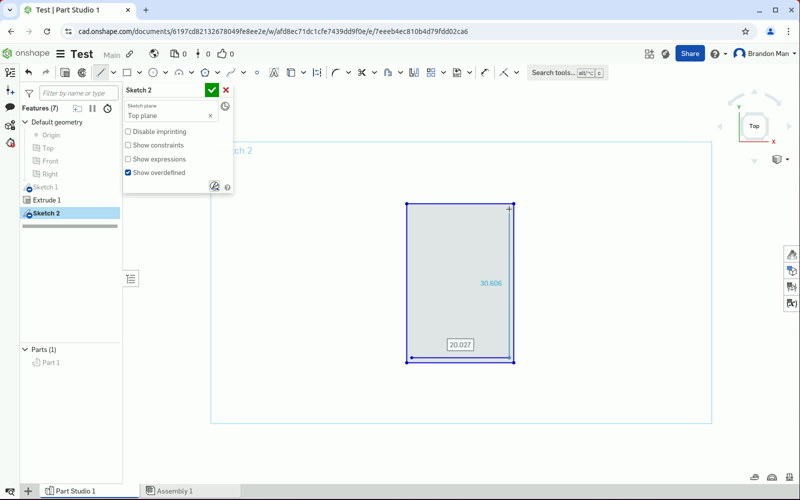
key_down(shift)
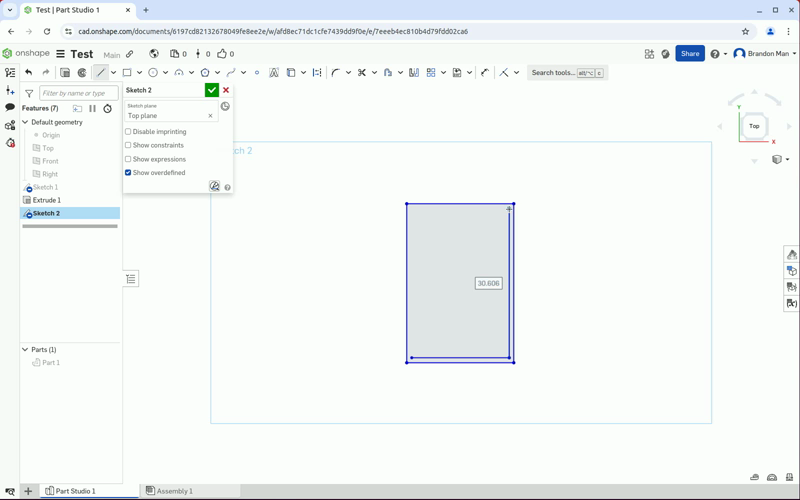
mouse_move(411, 208)
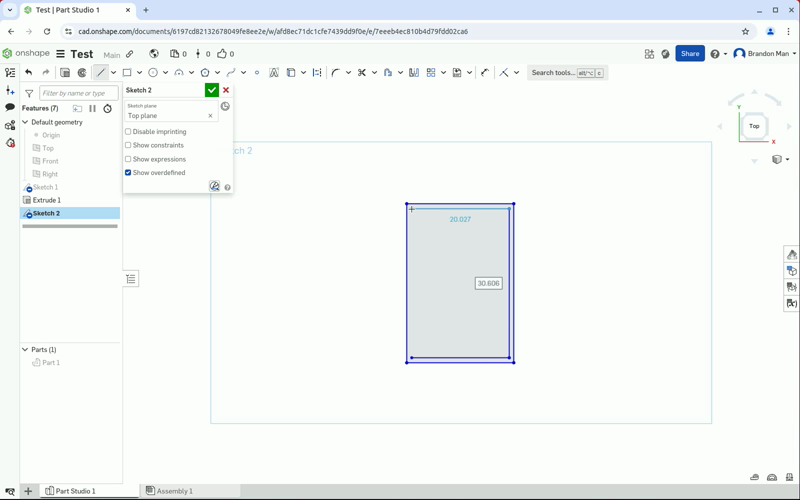
click(411, 208)
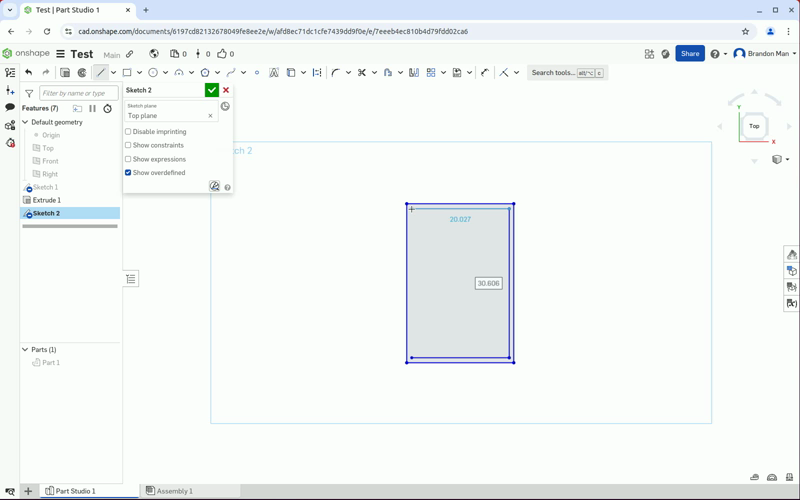
key_up(shift)
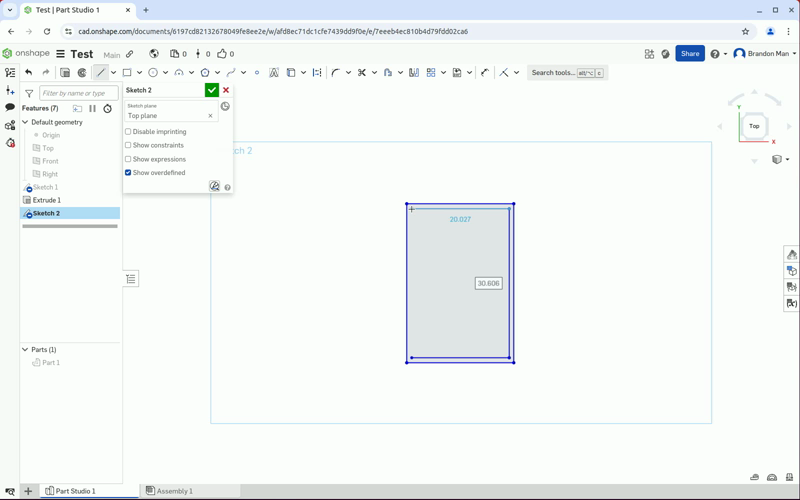
key_down(shift)
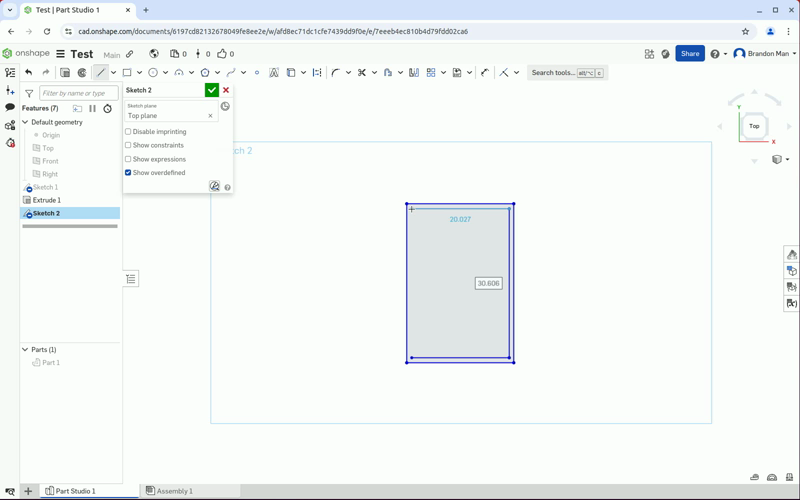
mouse_move(411, 357)
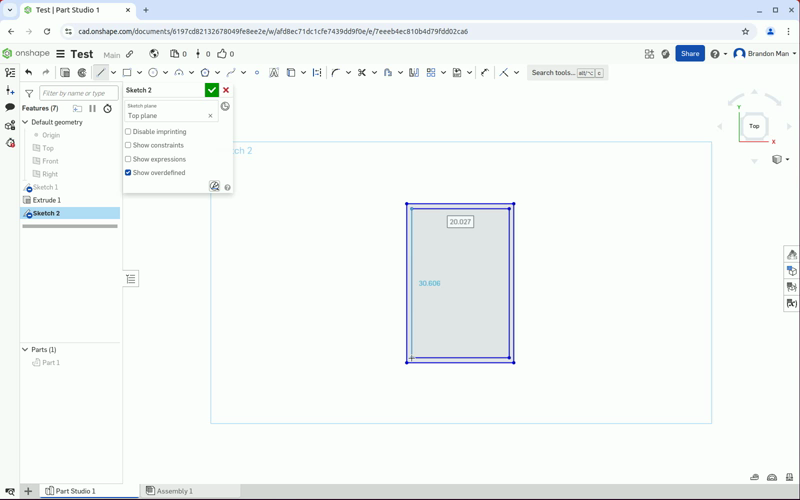
key_up(shift)
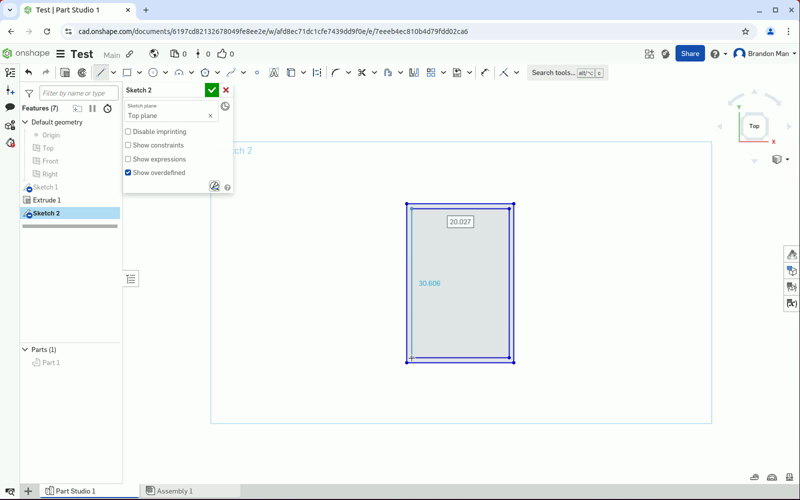
click(411, 357)
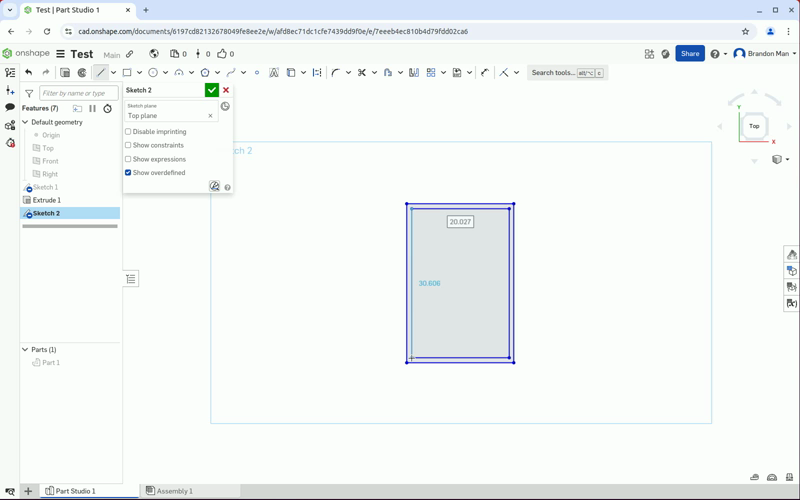
key(esc)
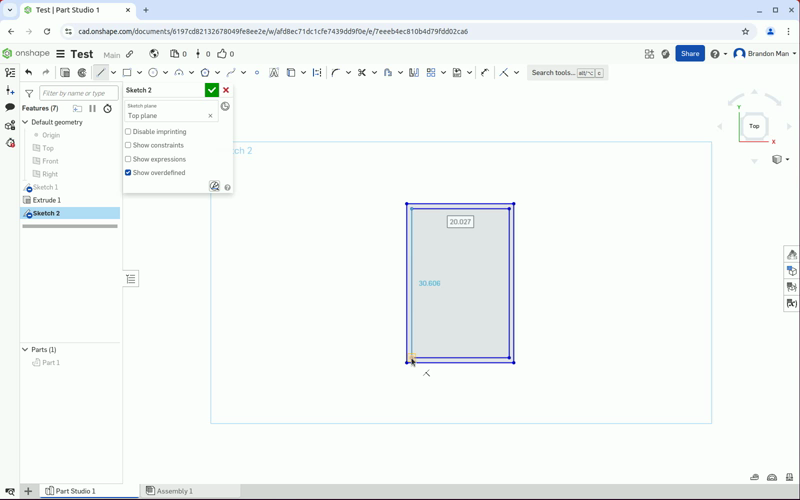
mouse_move(510, 290)
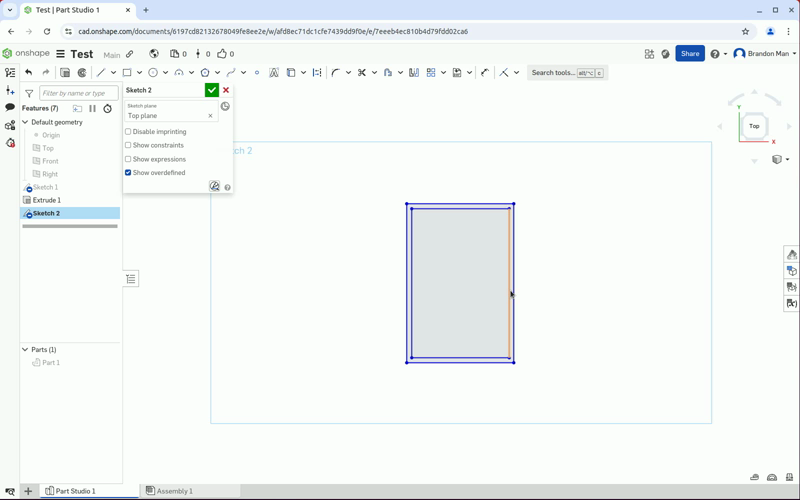
click(510, 290)
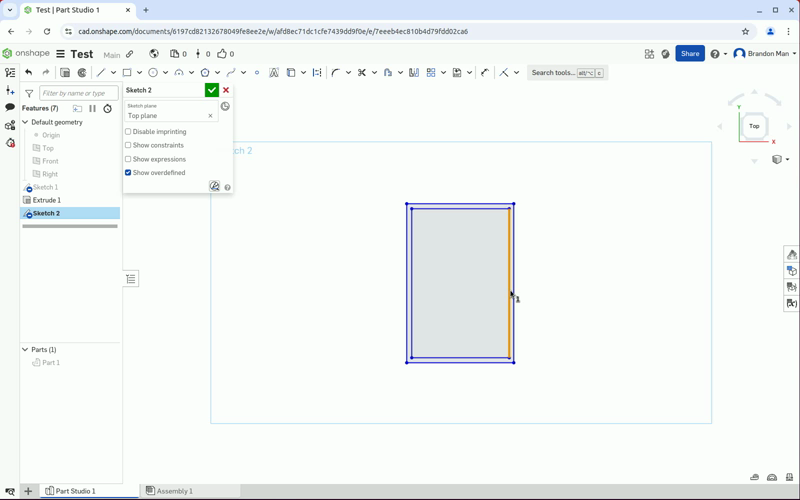
mouse_move(73, 352)
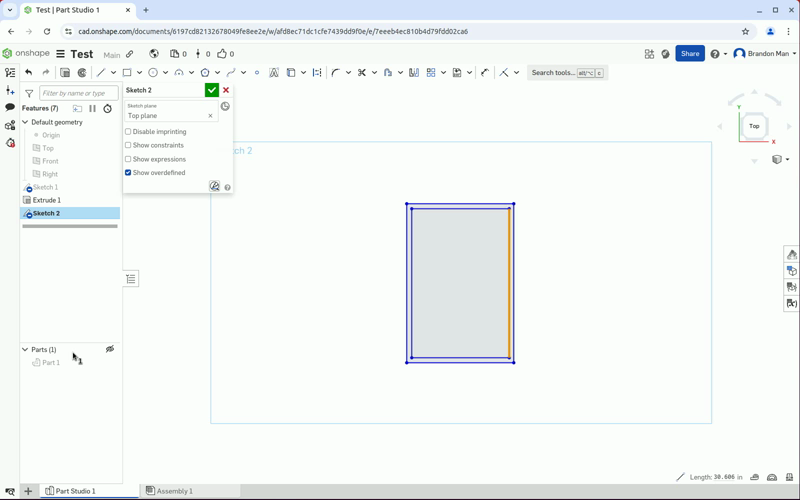
key(shift+y)
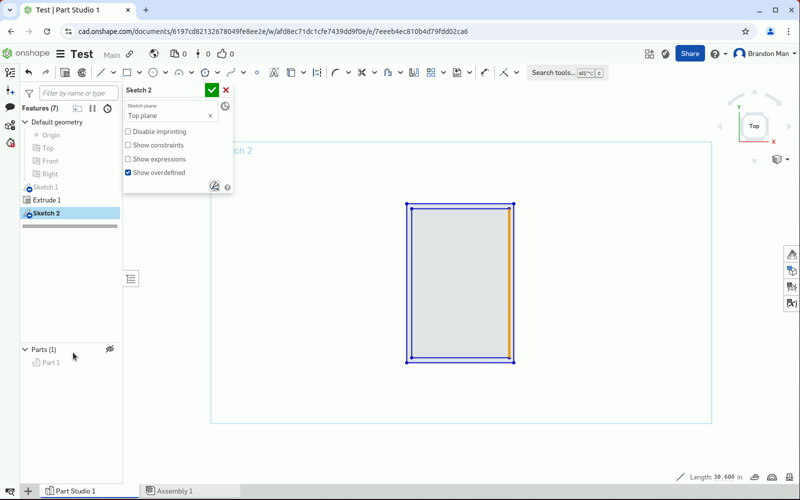
key(shift+e)
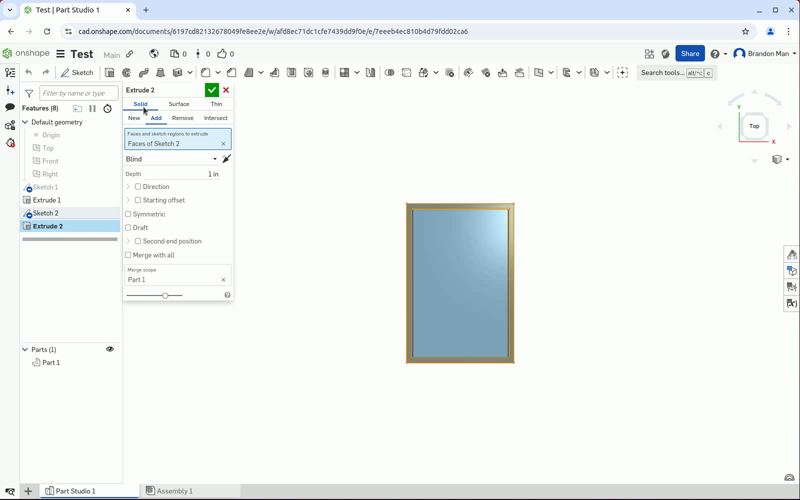
mouse_move(143, 106)
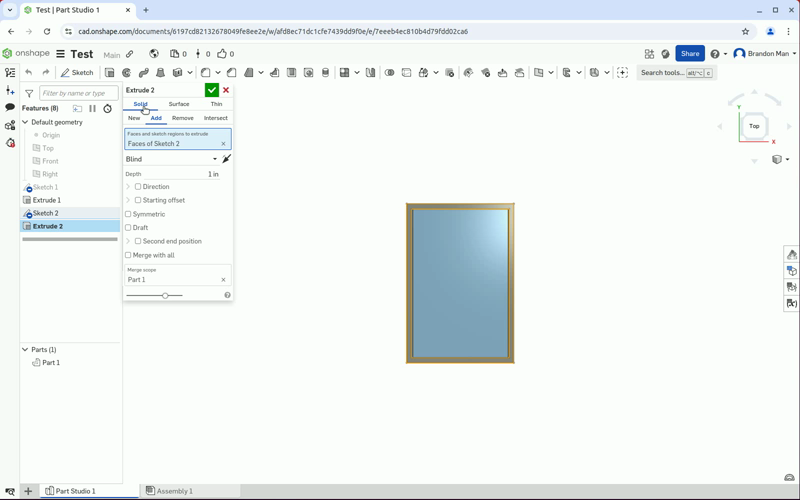
click(143, 106)
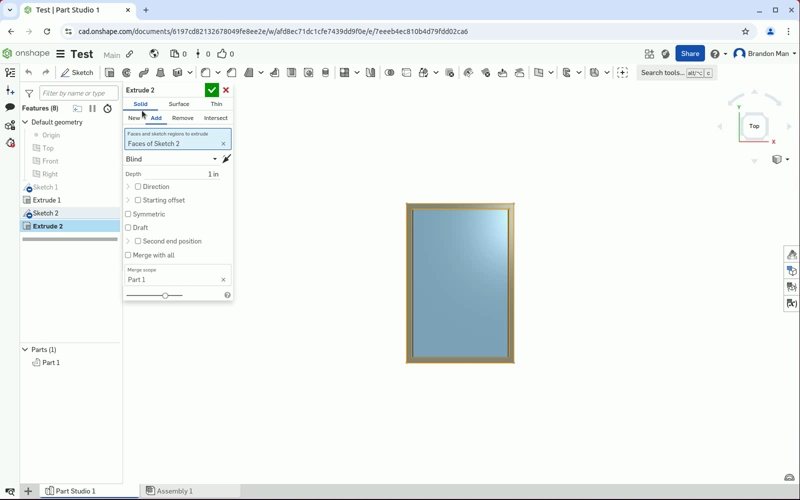
mouse_move(137, 120)
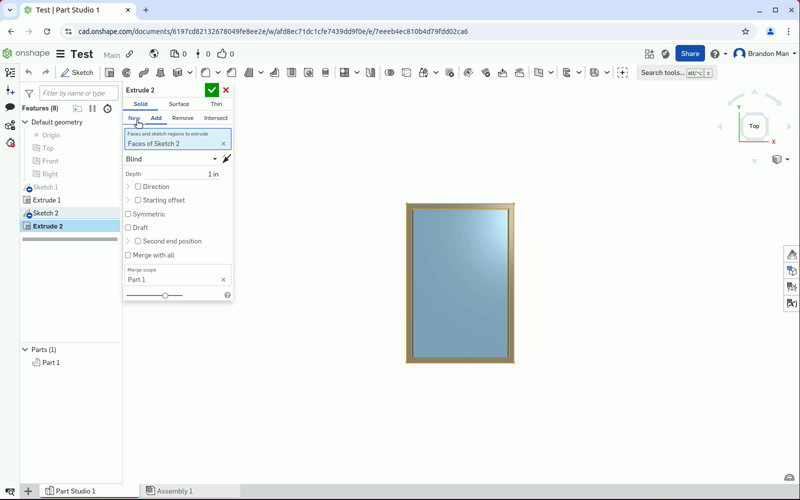
click(137, 120)
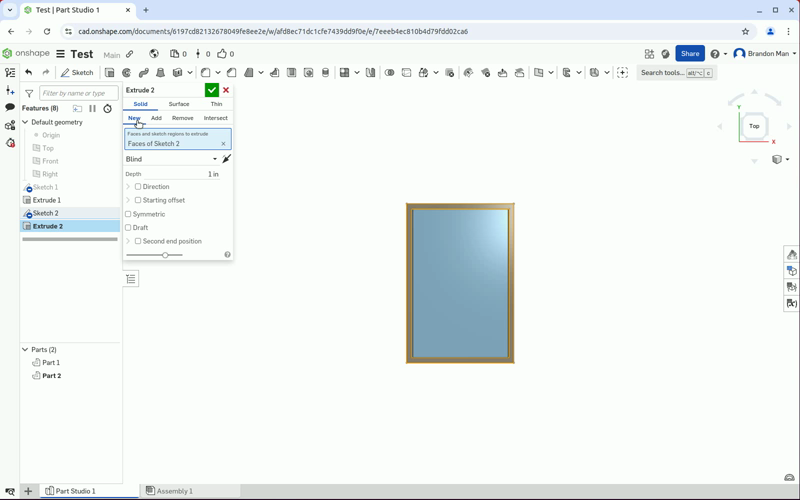
key(tab, 4)
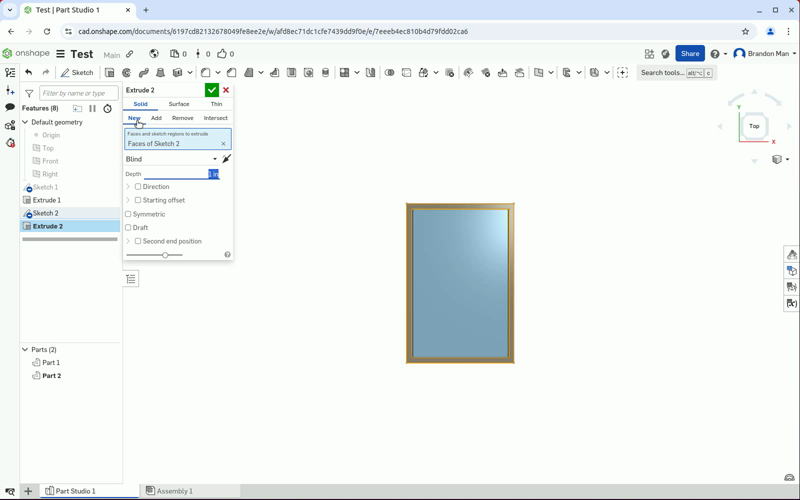
text(23.108)
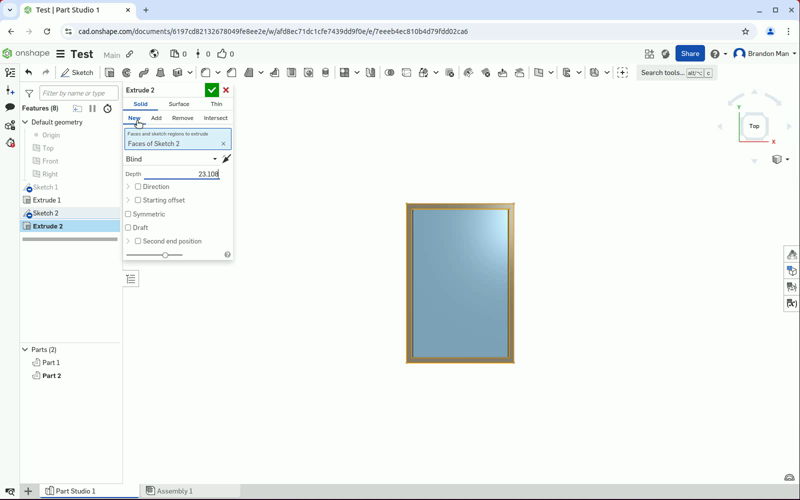
key(enter)
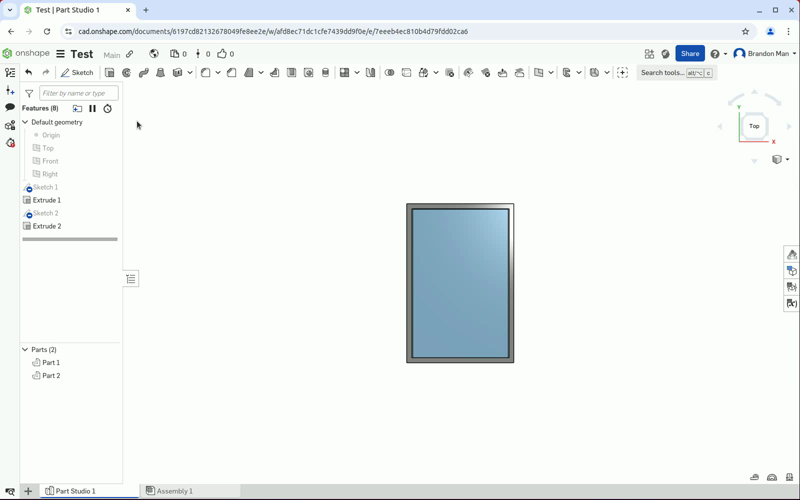
key(shift+h)
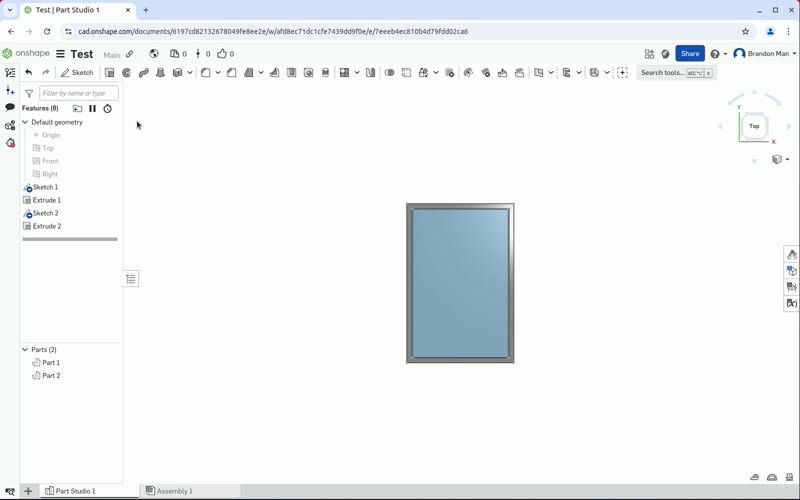
key(shift+h)
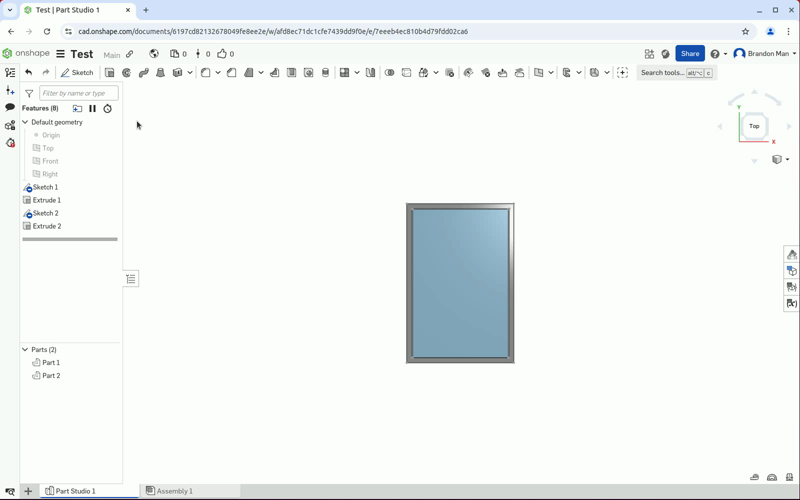
key(shift+7)
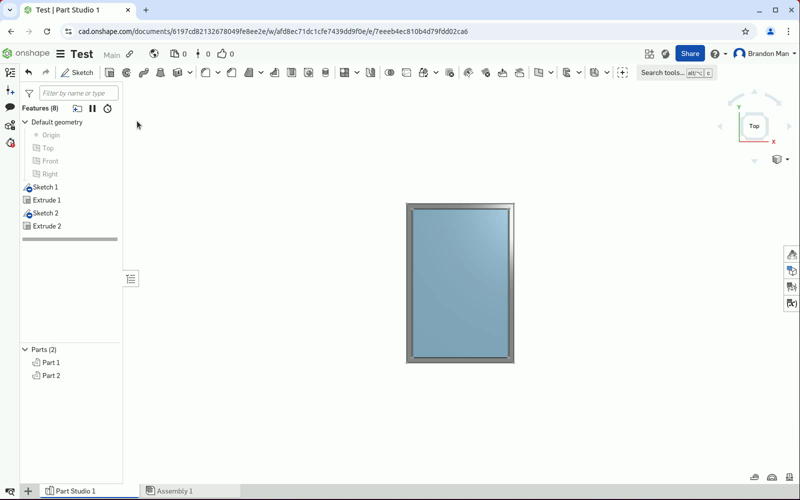
key(up, 3)
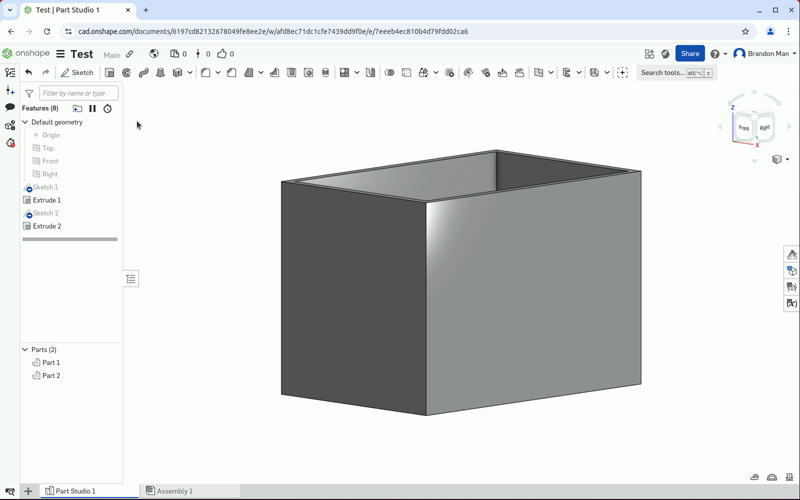
key(left, 3)
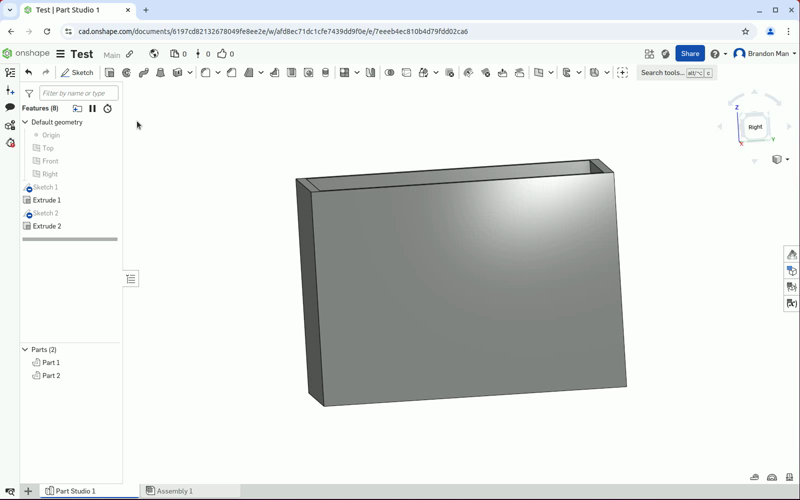
key(right, 3)
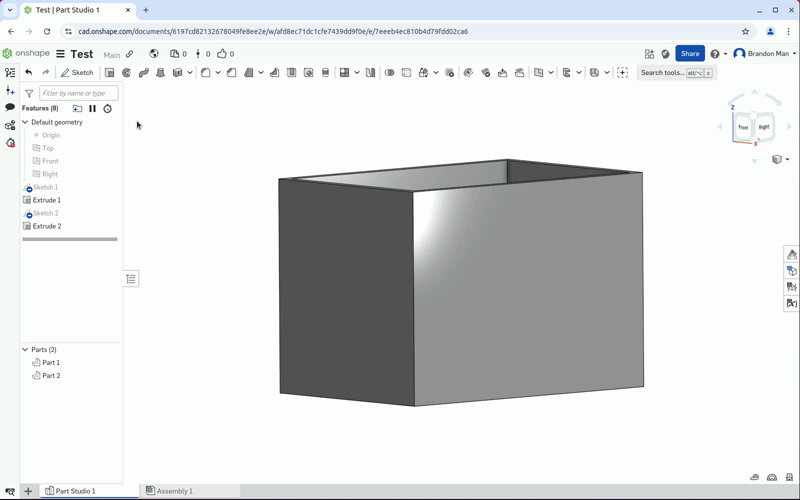
key(down, 3)
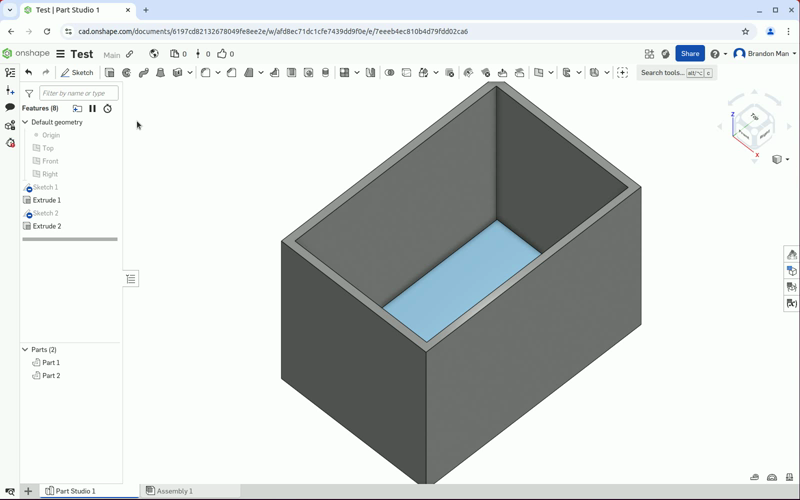
mouse_move(73, 189)
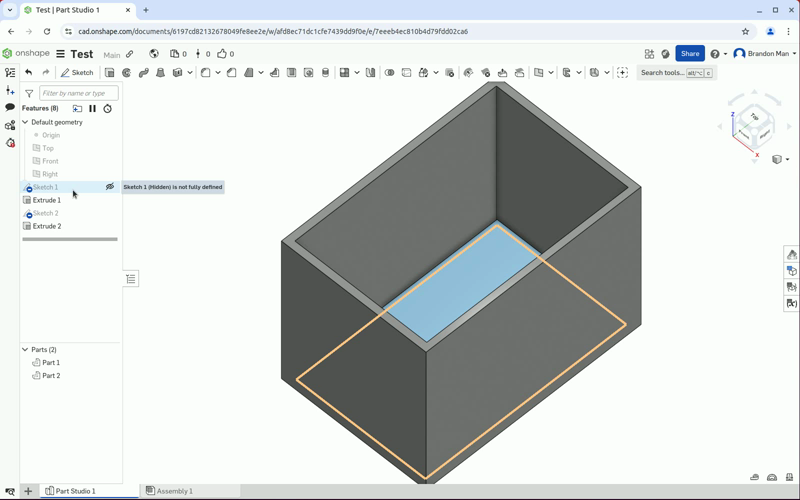
click(73, 189)